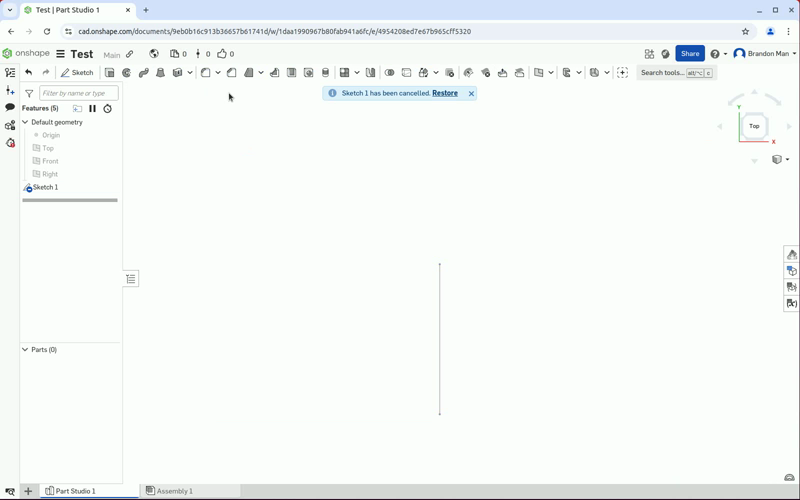
key(shift+h)
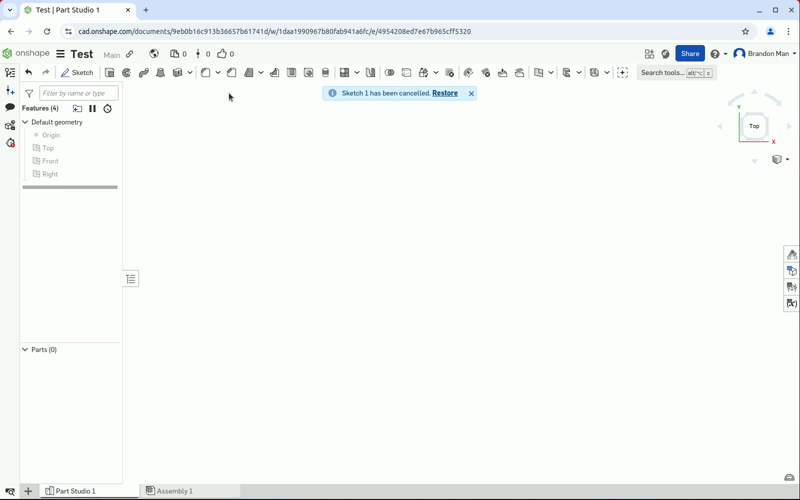
key(shift+s)
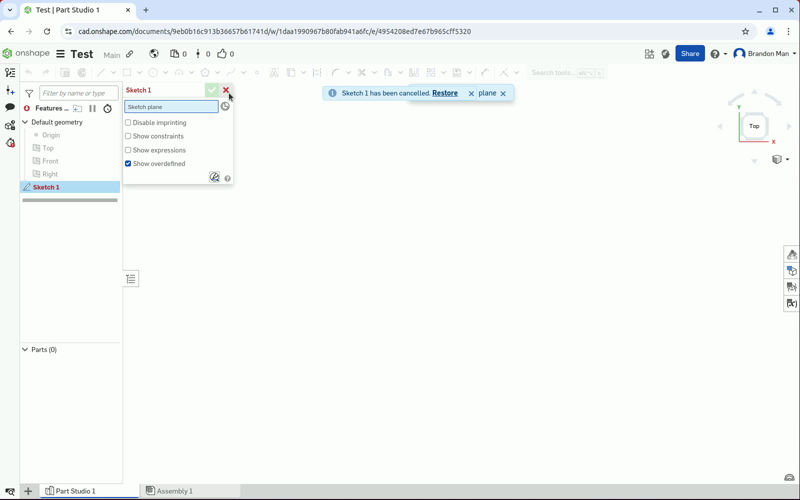
mouse_move(73, 150)
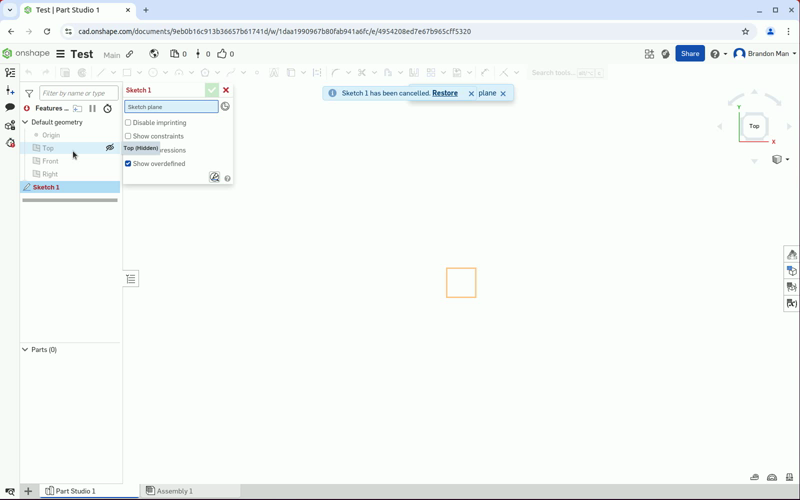
click(73, 150)
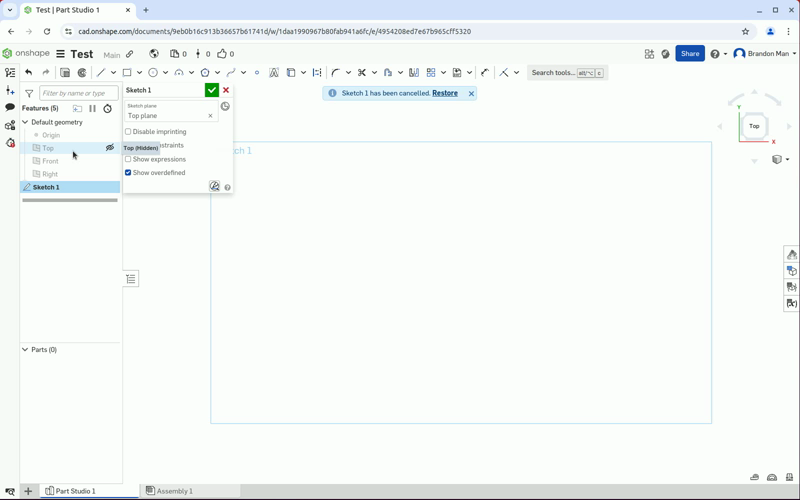
mouse_move(73, 352)
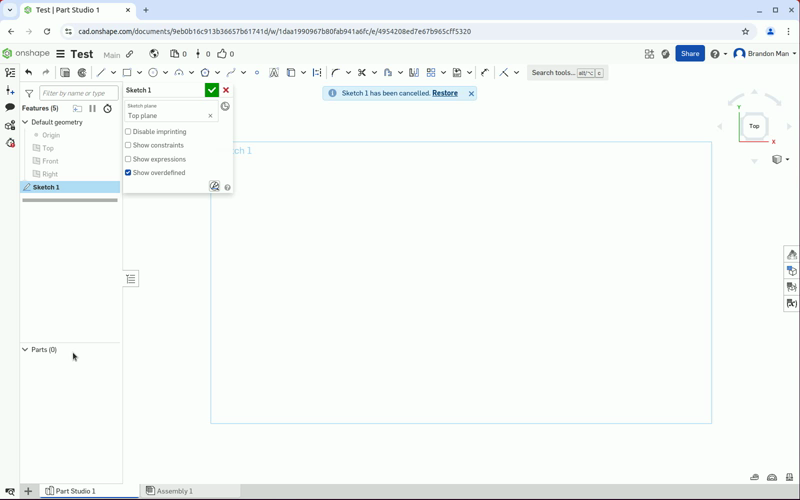
key(y)
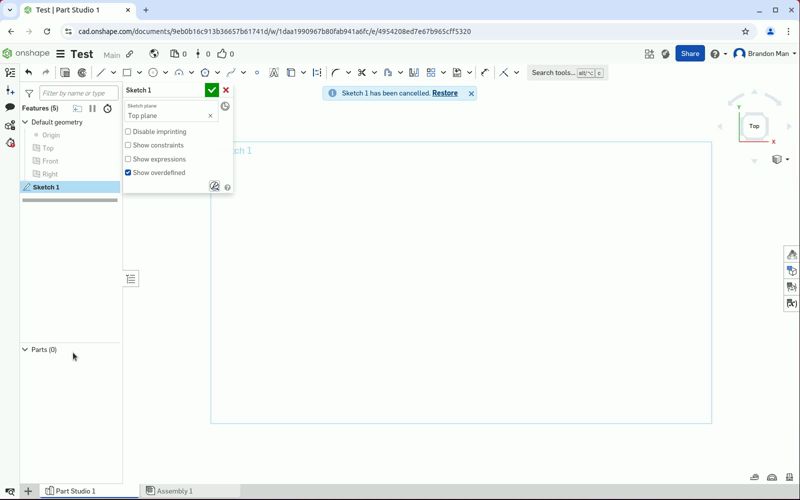
key(l)
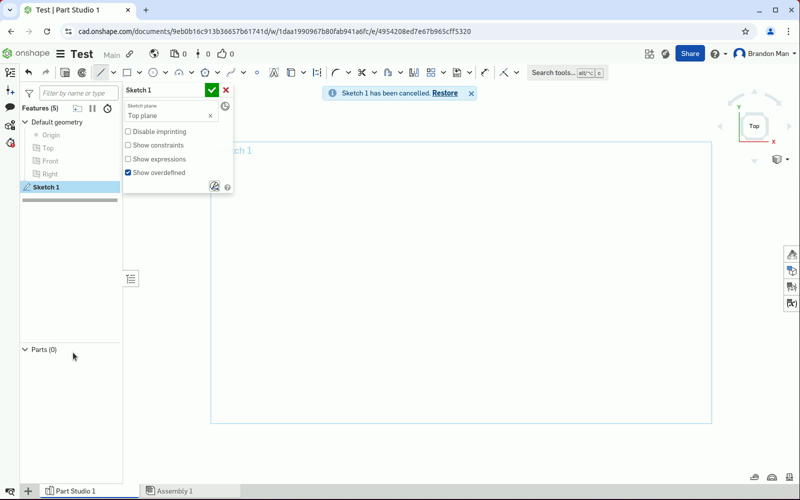
key_down(shift)
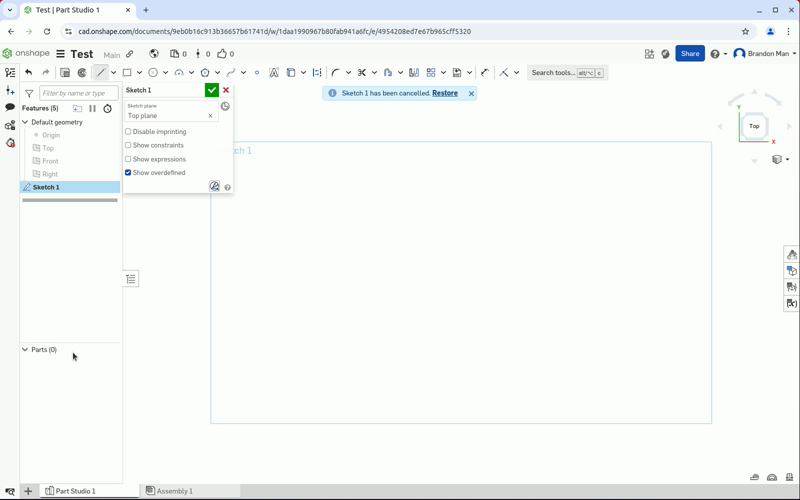
mouse_move(358, 370)
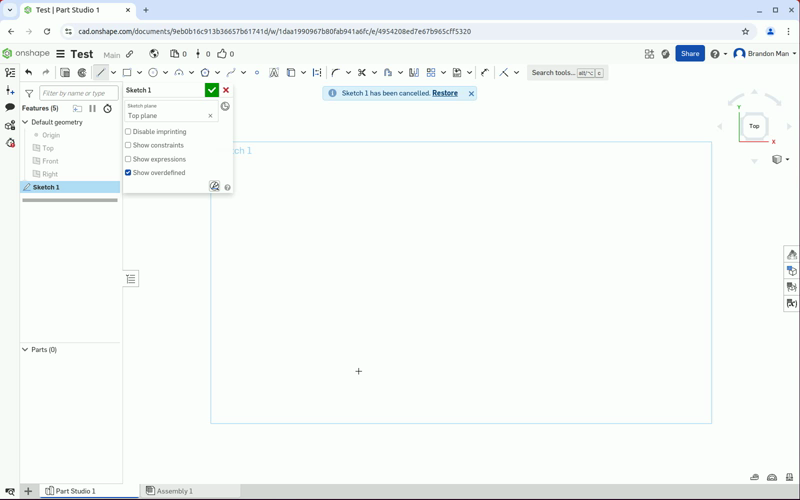
click(358, 370)
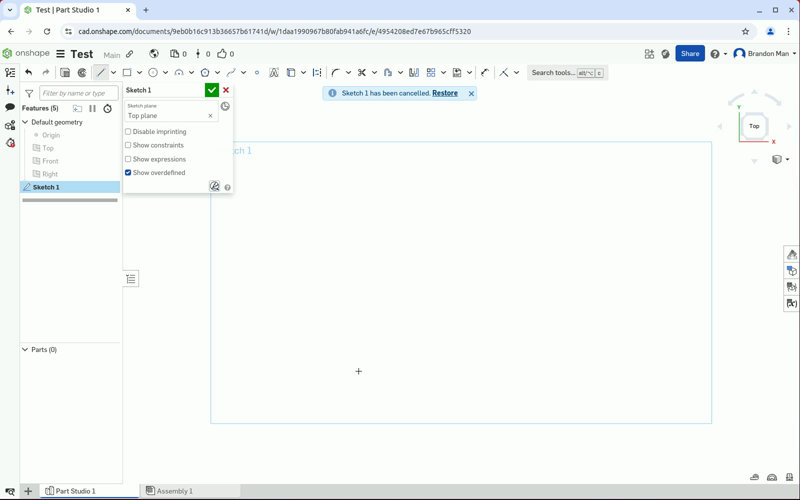
key_up(shift)
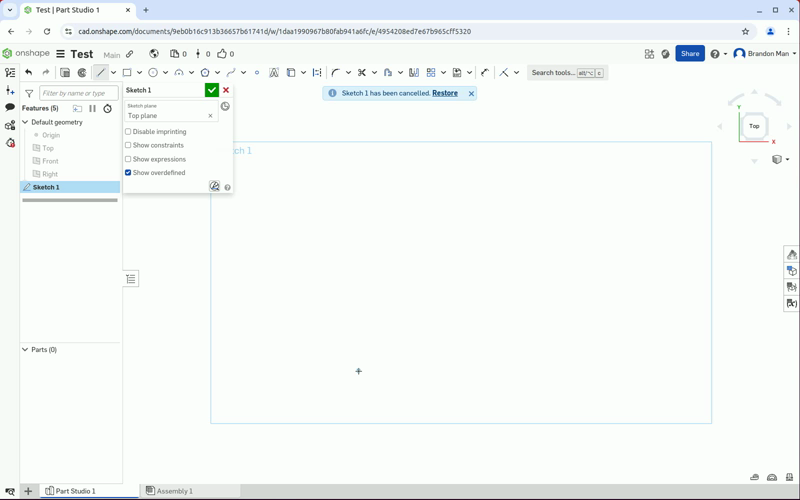
key_down(shift)
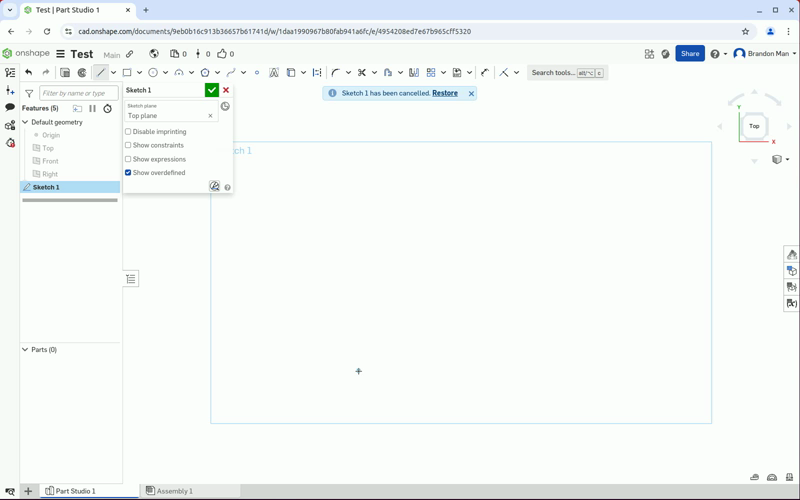
mouse_move(561, 370)
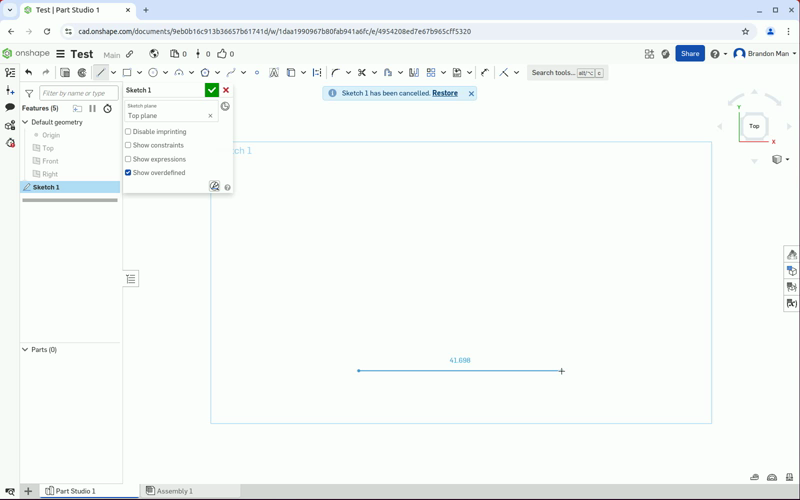
click(561, 370)
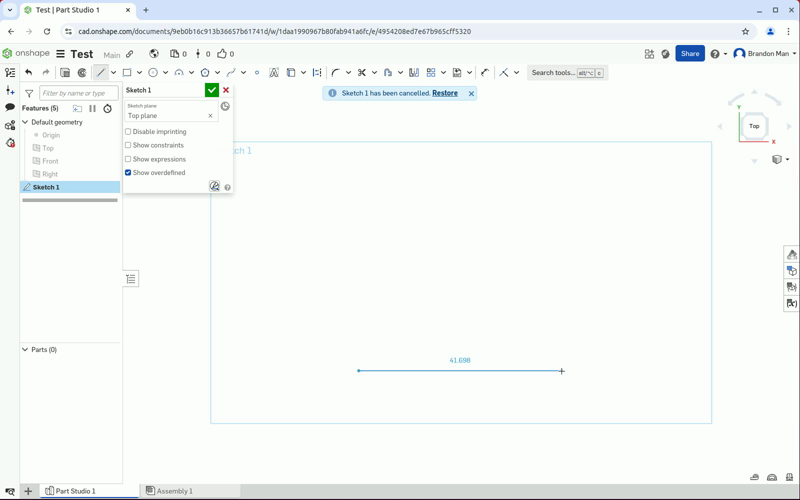
key_up(shift)
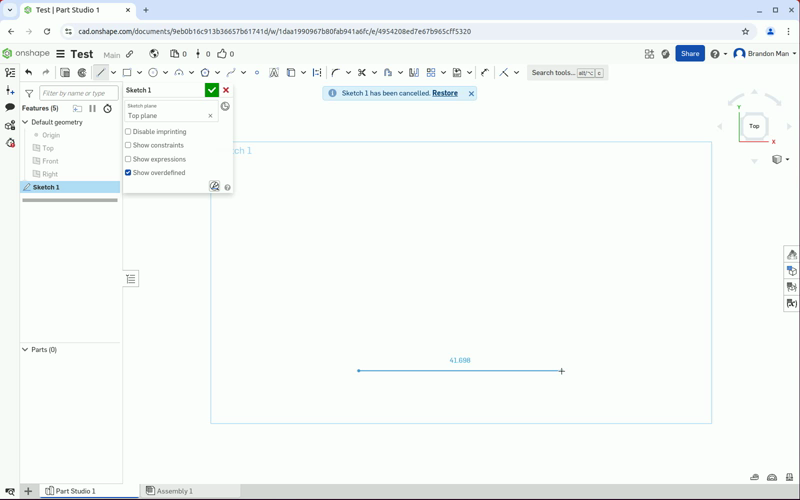
key_down(shift)
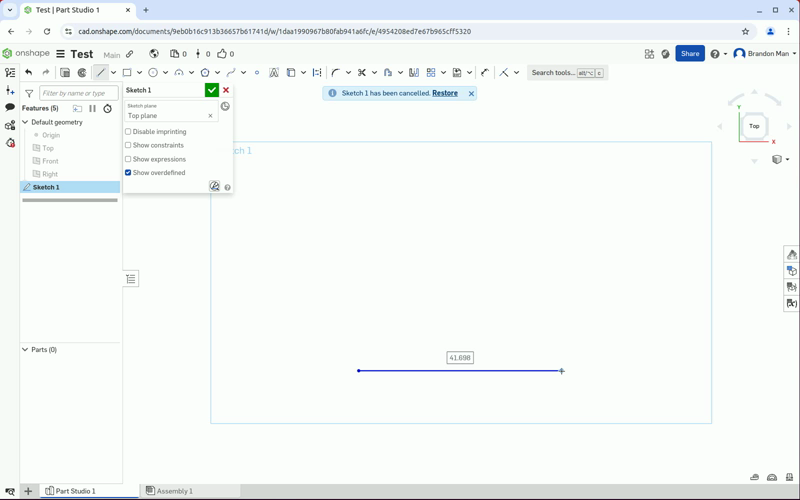
mouse_move(561, 195)
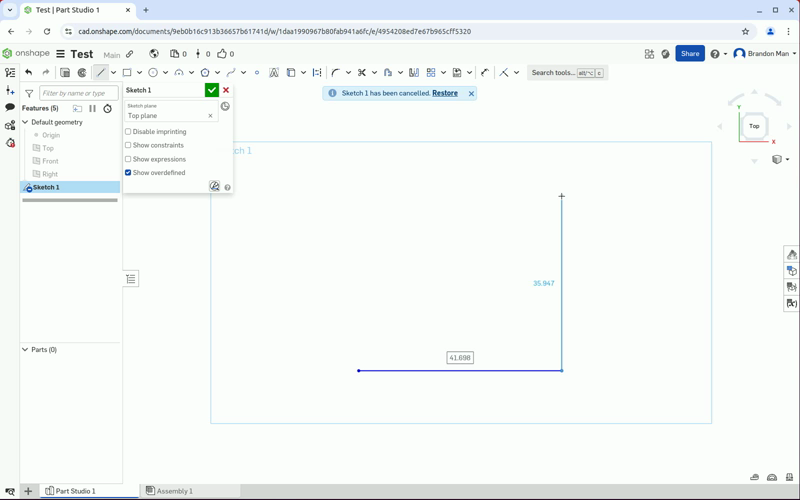
click(561, 195)
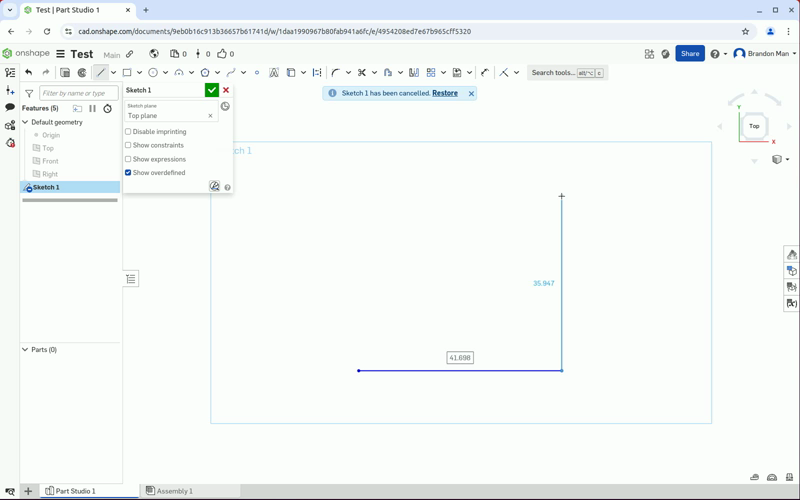
key_up(shift)
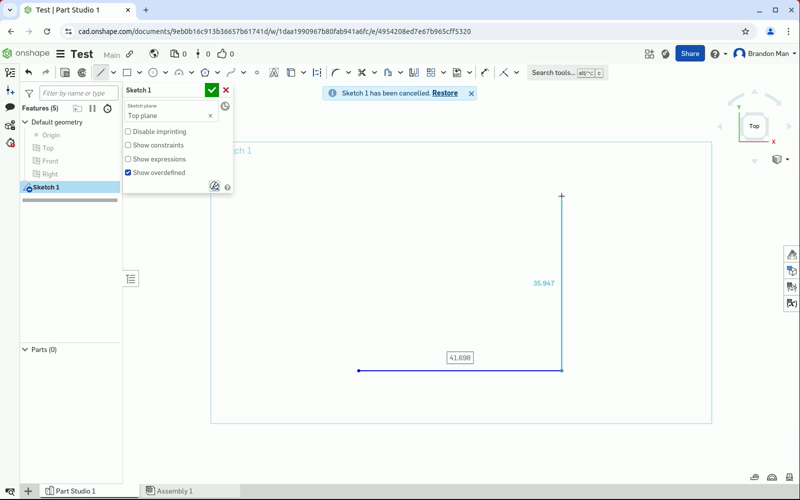
key_down(shift)
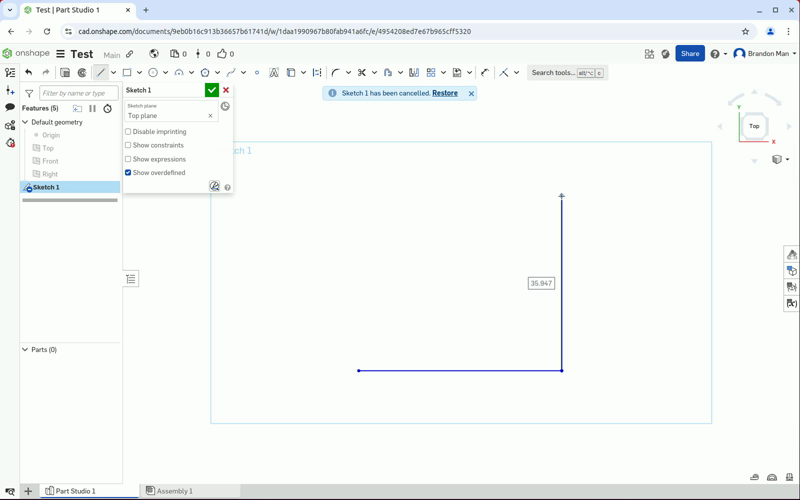
mouse_move(358, 195)
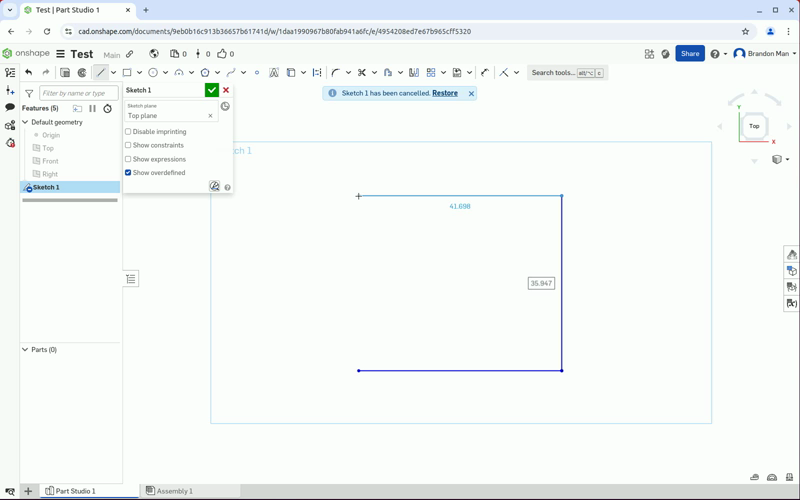
click(358, 195)
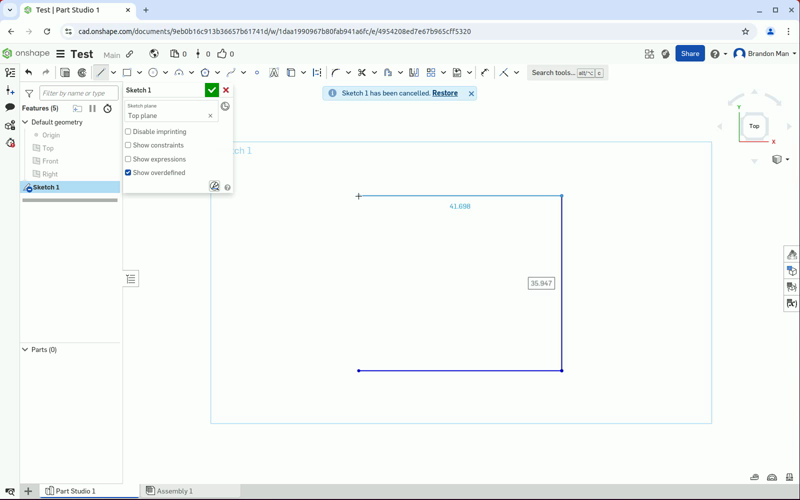
key_up(shift)
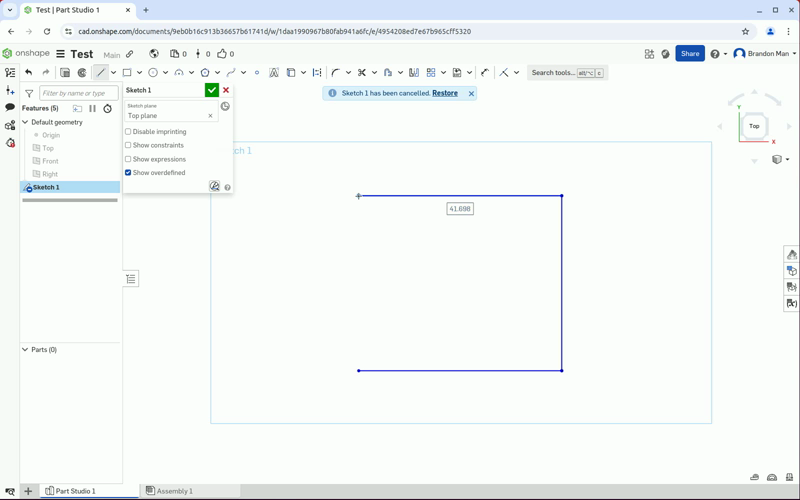
key_down(shift)
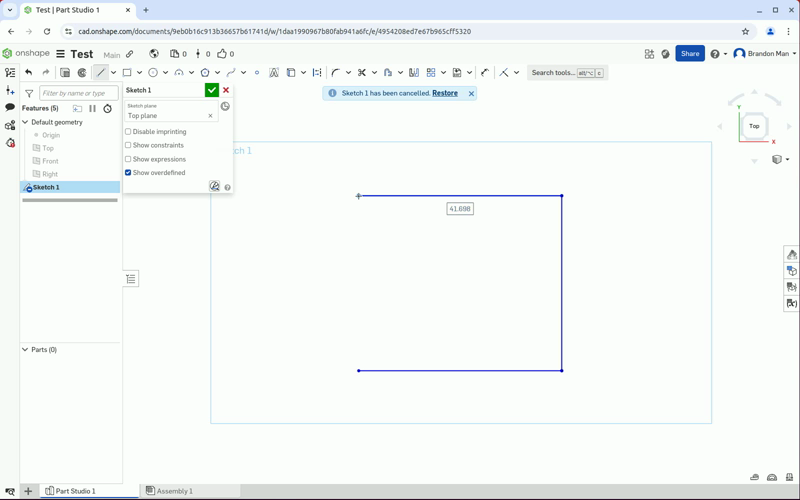
mouse_move(358, 370)
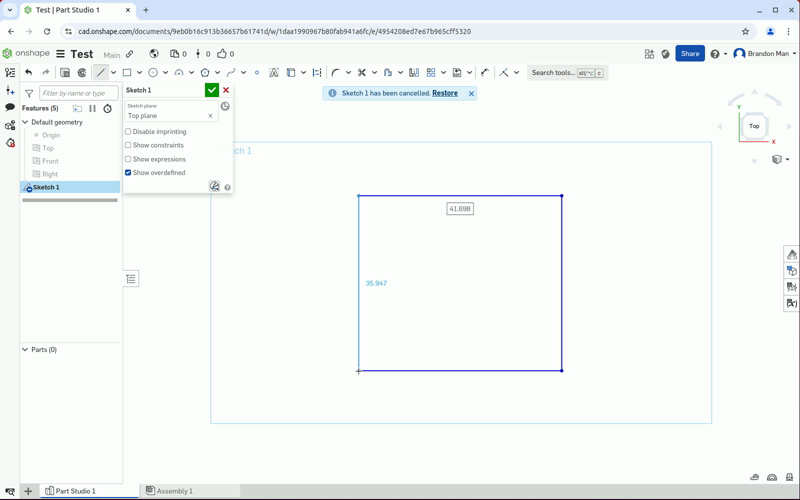
key_up(shift)
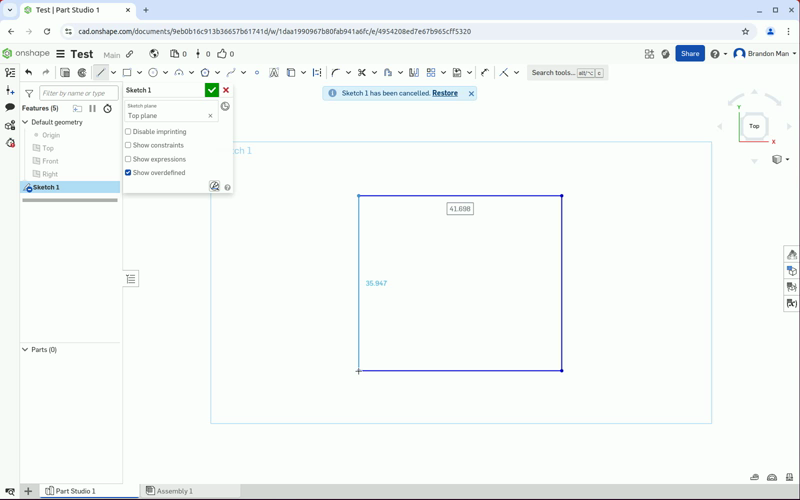
click(358, 370)
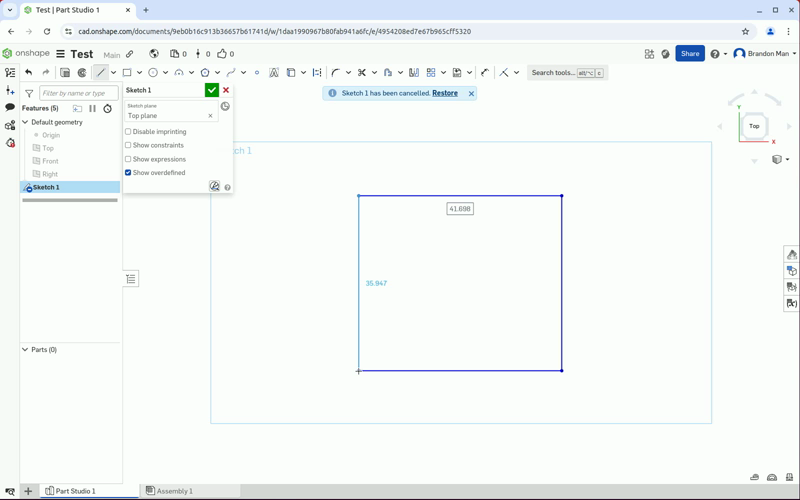
key(esc)
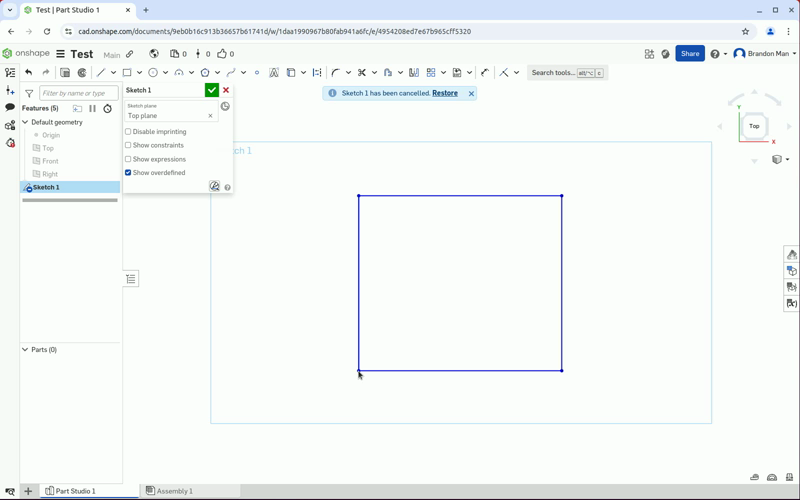
mouse_move(461, 256)
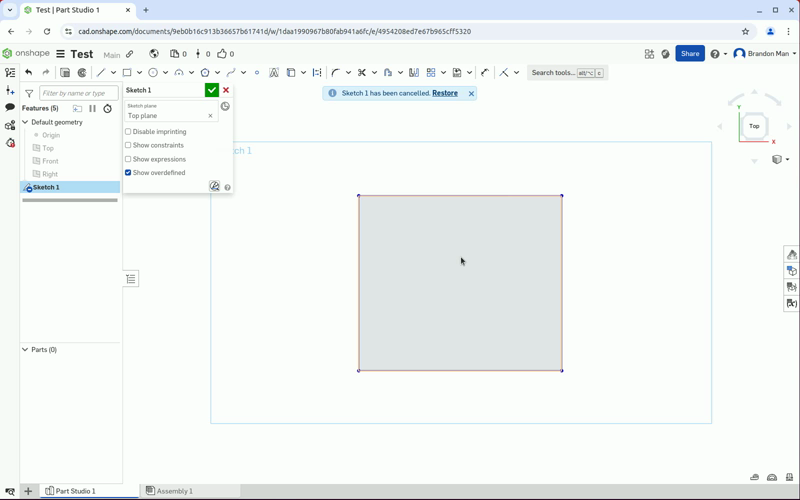
click(461, 256)
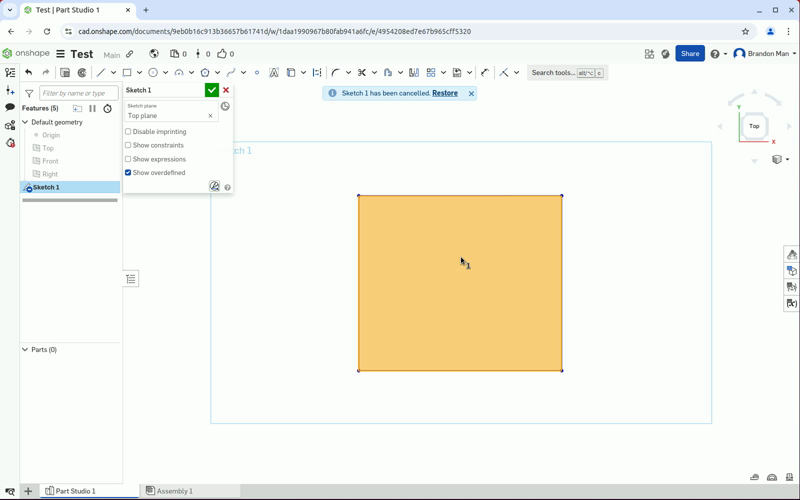
mouse_move(73, 352)
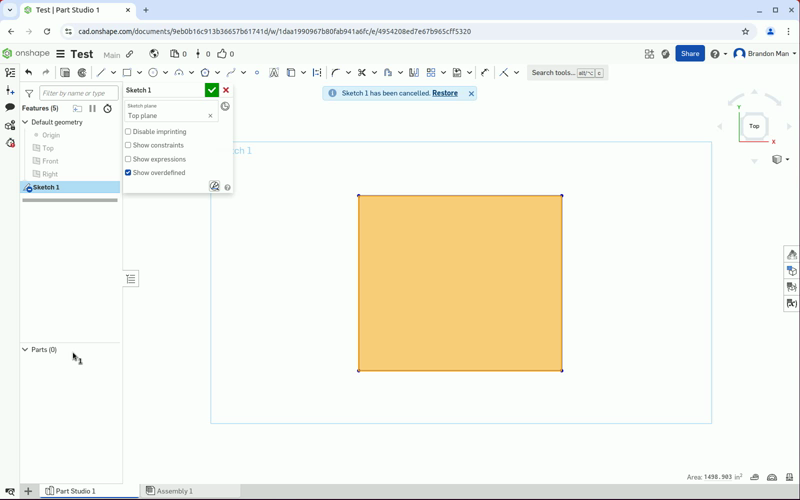
key(shift+y)
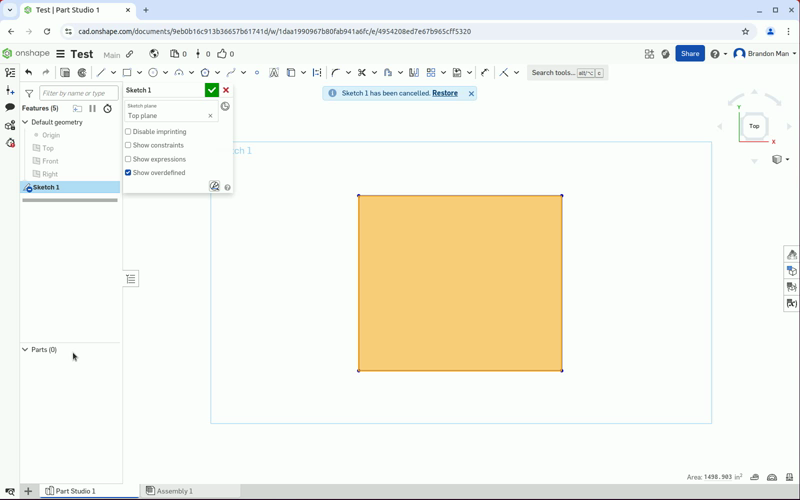
key(shift+e)
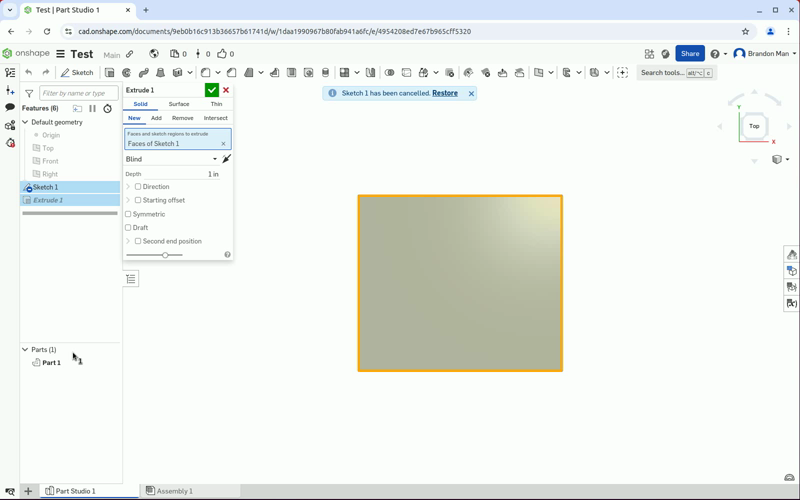
mouse_move(143, 106)
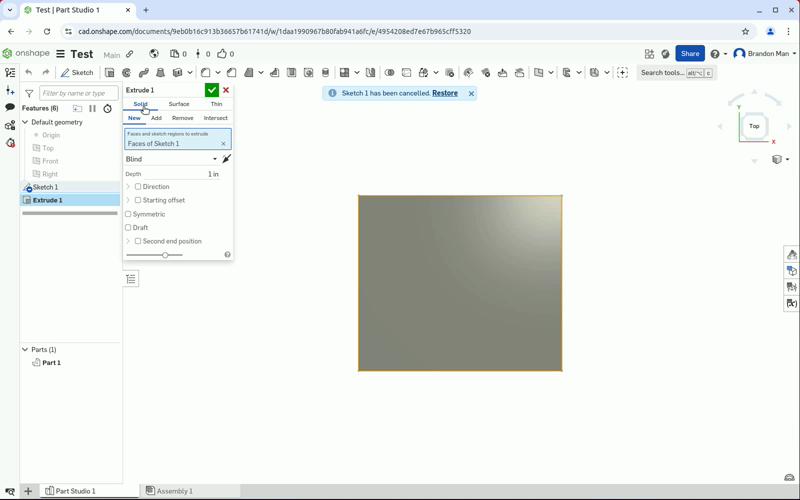
click(143, 106)
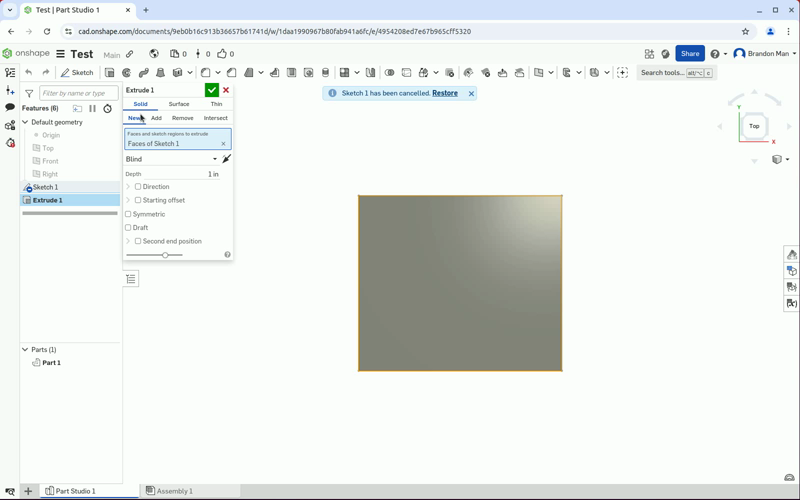
mouse_move(137, 120)
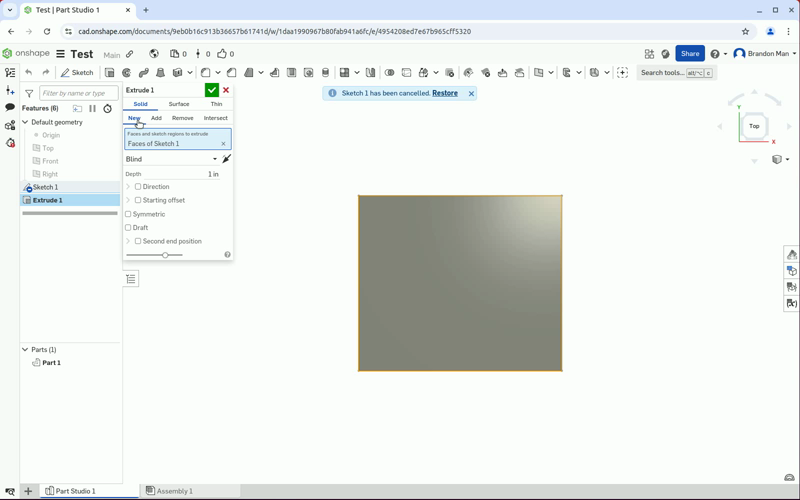
click(137, 120)
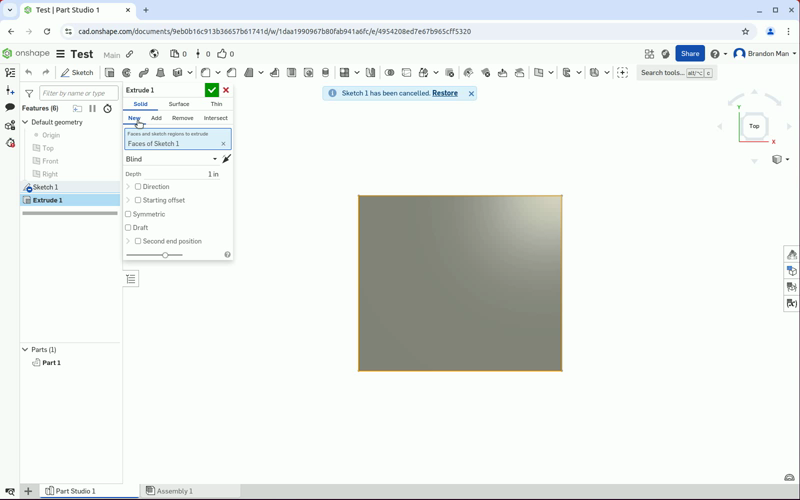
key(tab, 4)
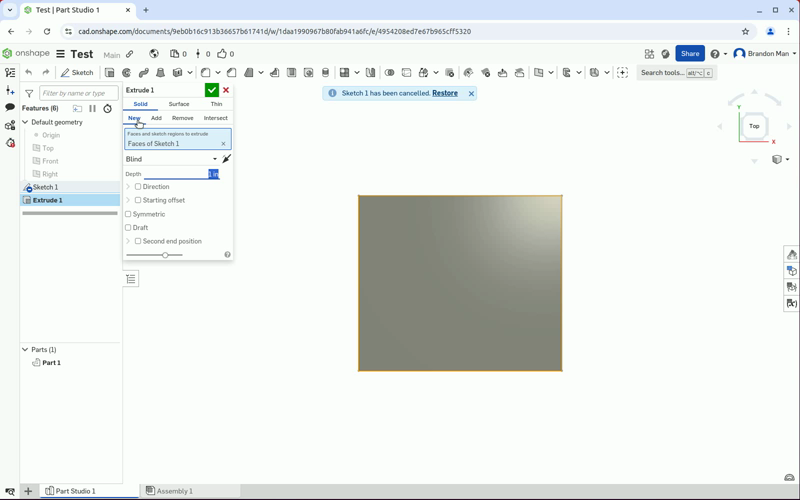
text(7.943)
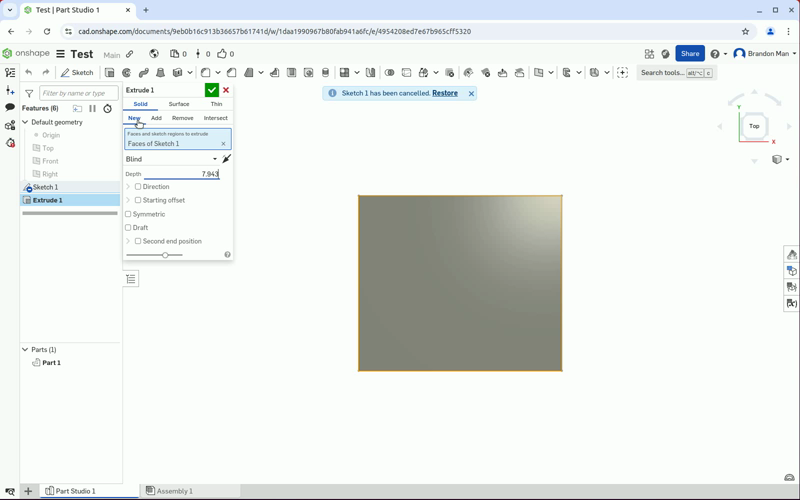
key(enter)
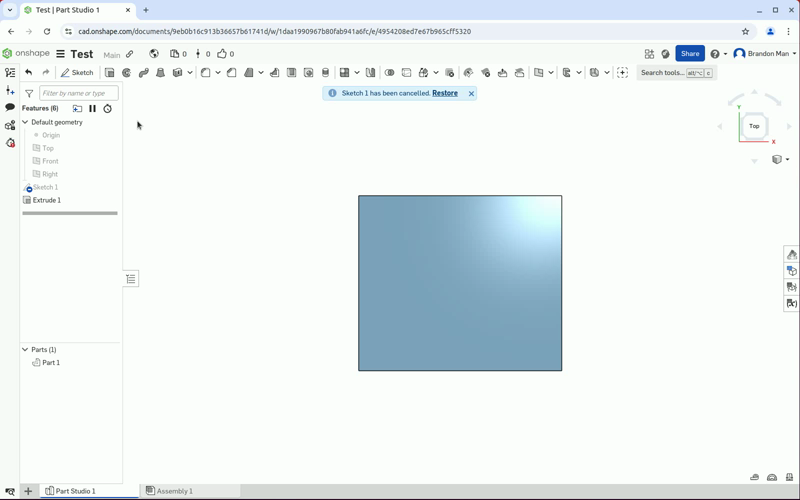
key(shift+h)
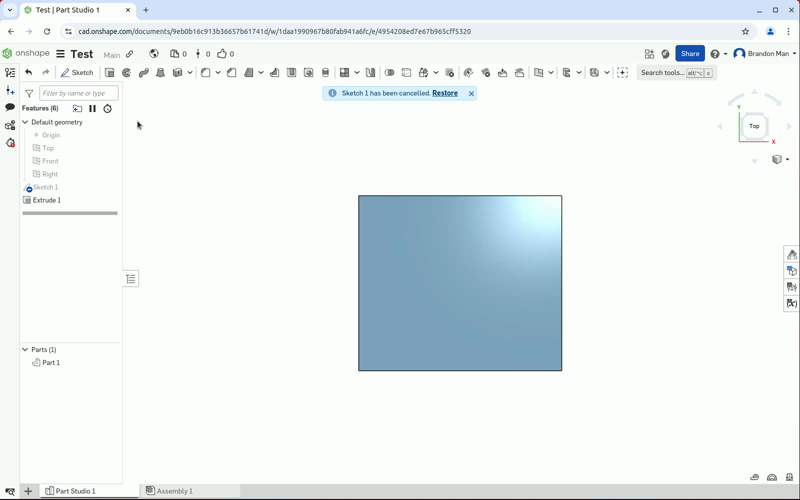
key(shift+h)
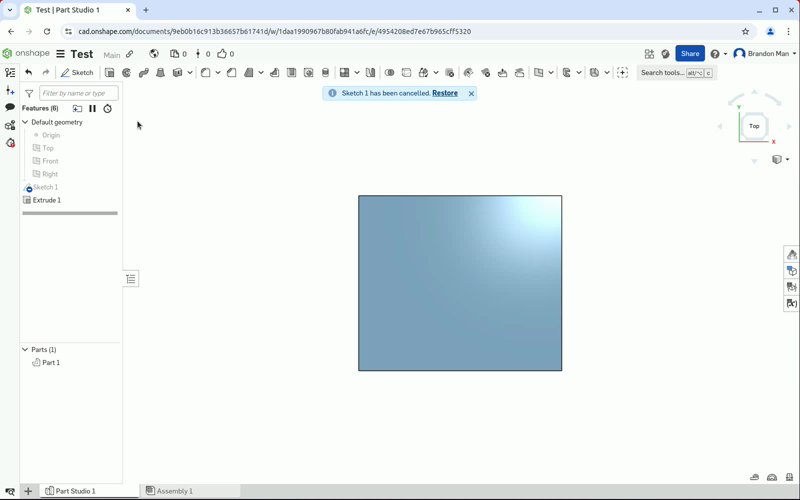
mouse_move(73, 189)
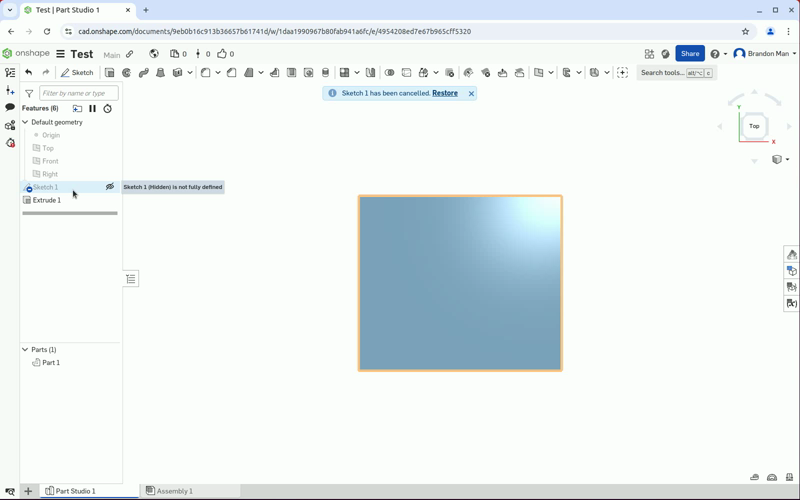
click(73, 189)
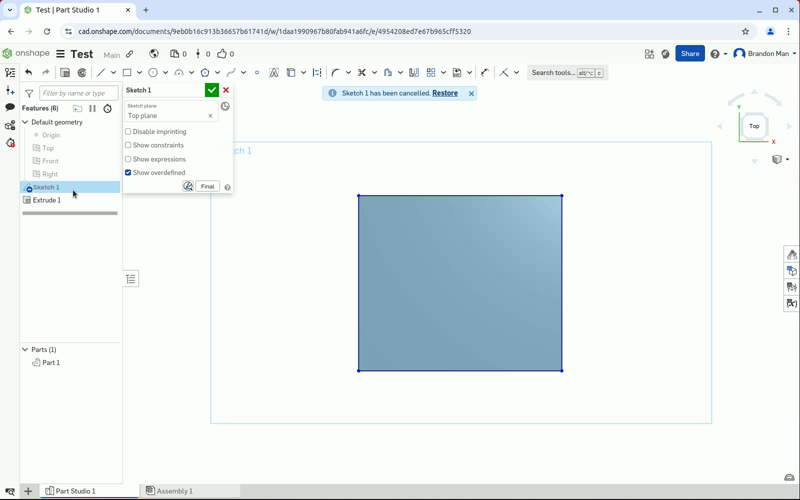
mouse_move(229, 92)
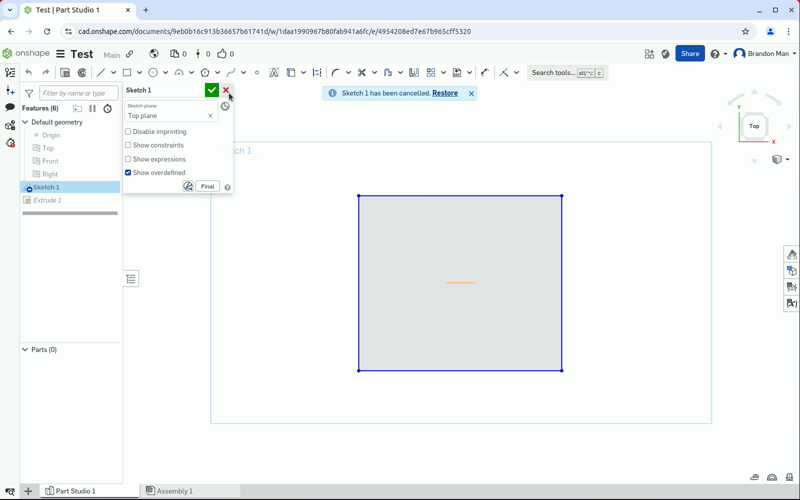
click(229, 92)
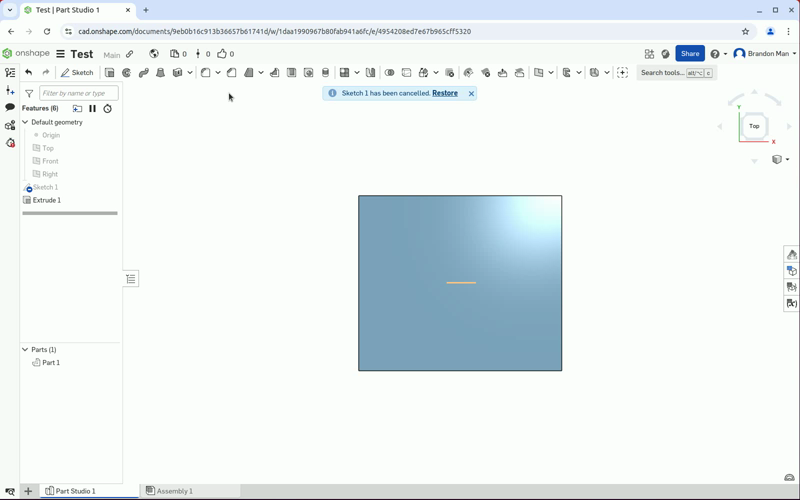
mouse_move(541, 75)
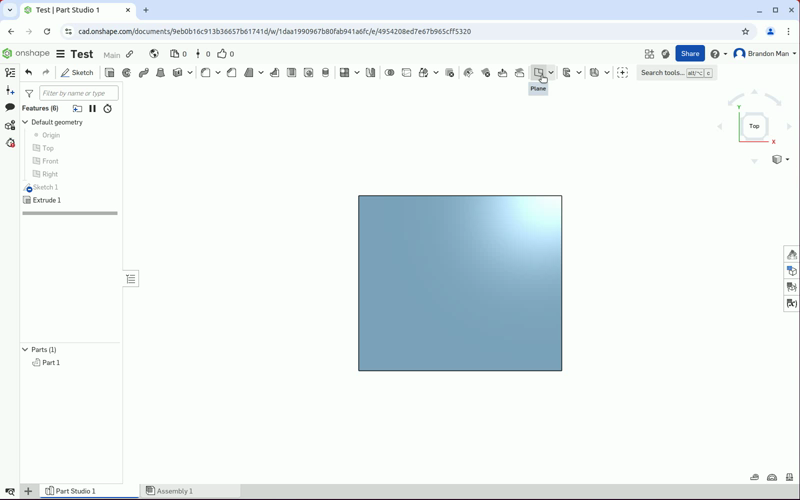
click(541, 75)
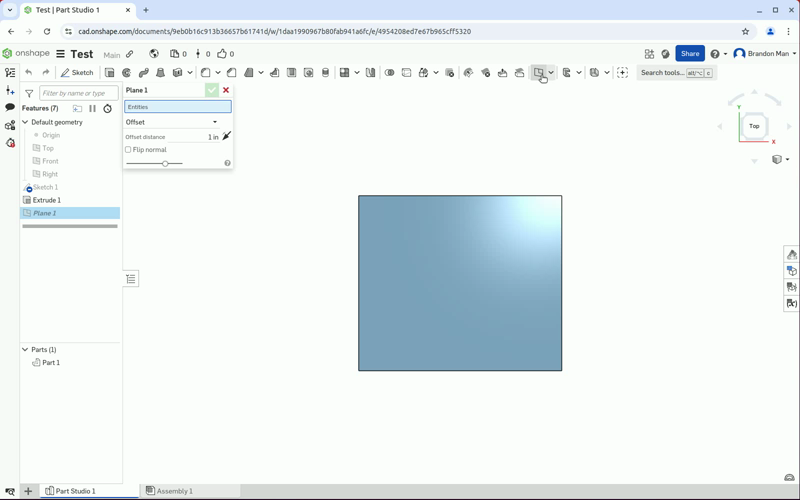
mouse_move(73, 150)
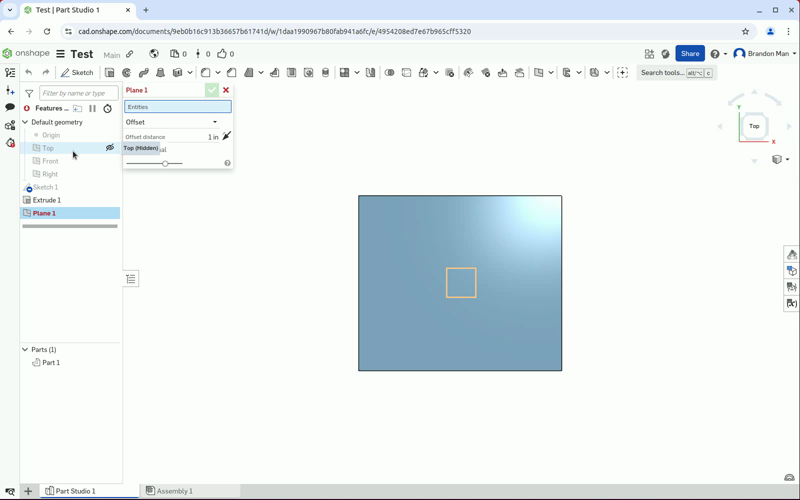
click(73, 150)
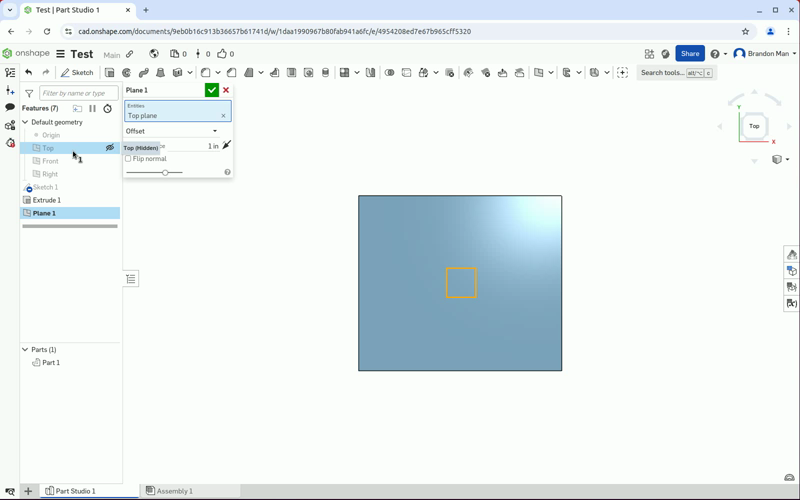
key(tab, 2)
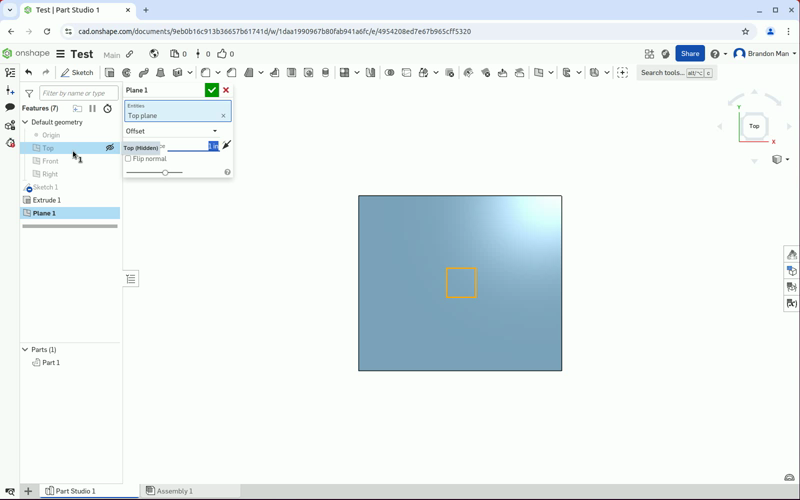
text(7.949)
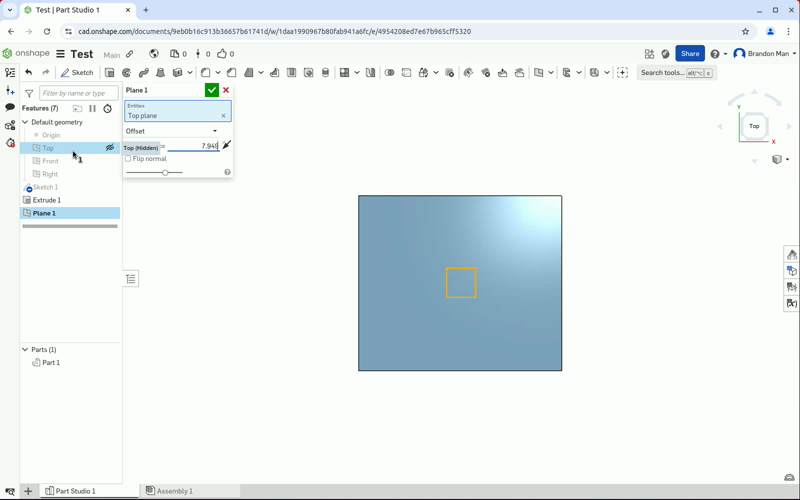
key(enter, 2)
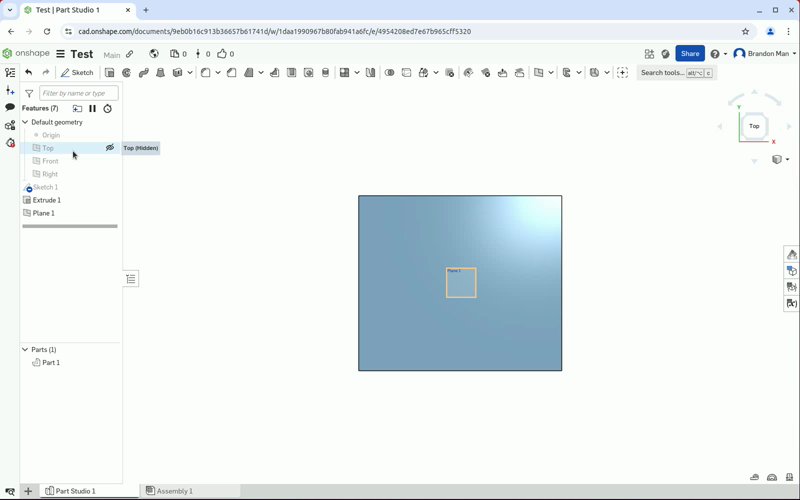
key(shift+s)
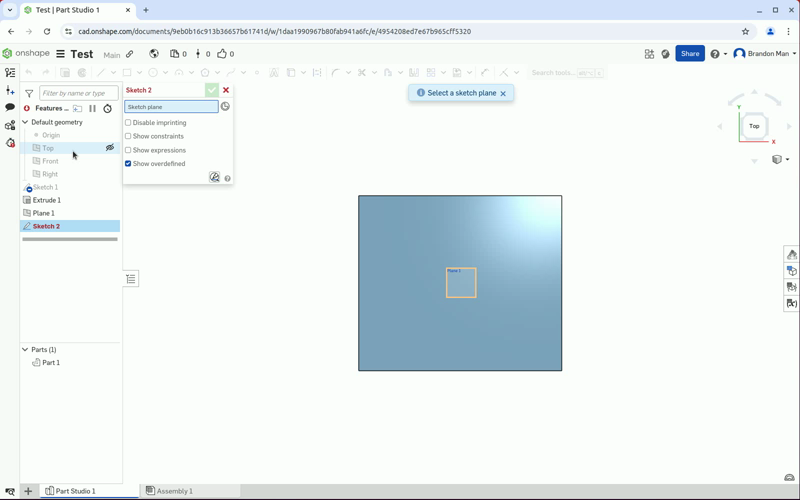
mouse_move(73, 215)
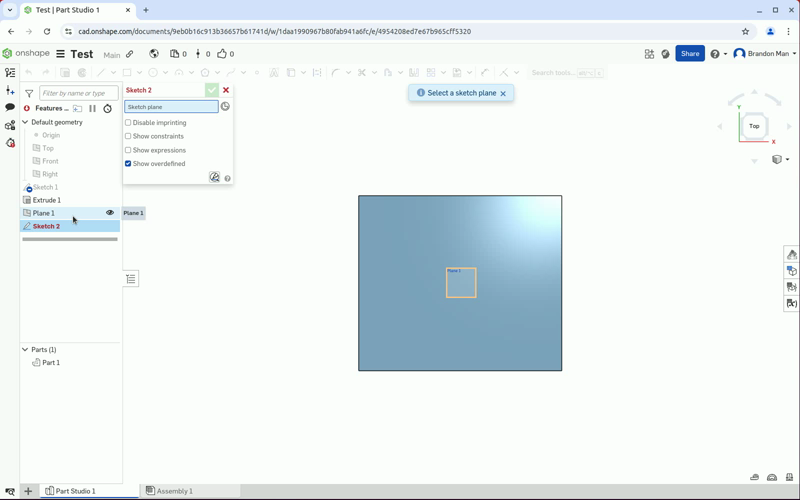
click(73, 215)
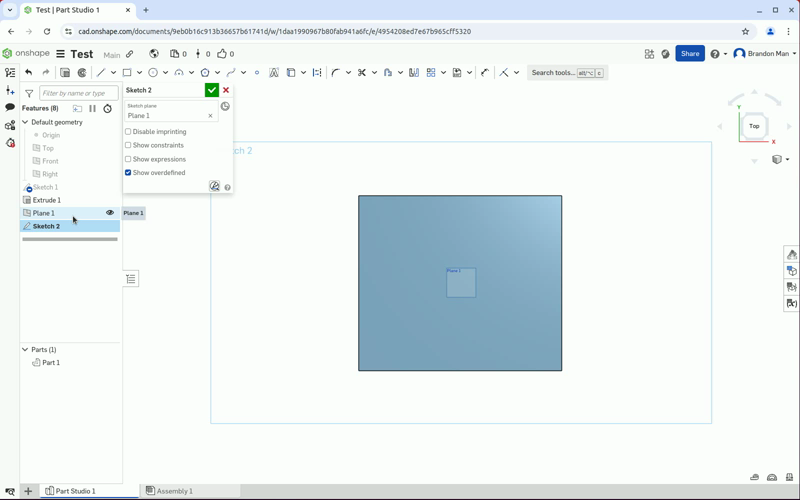
mouse_move(73, 352)
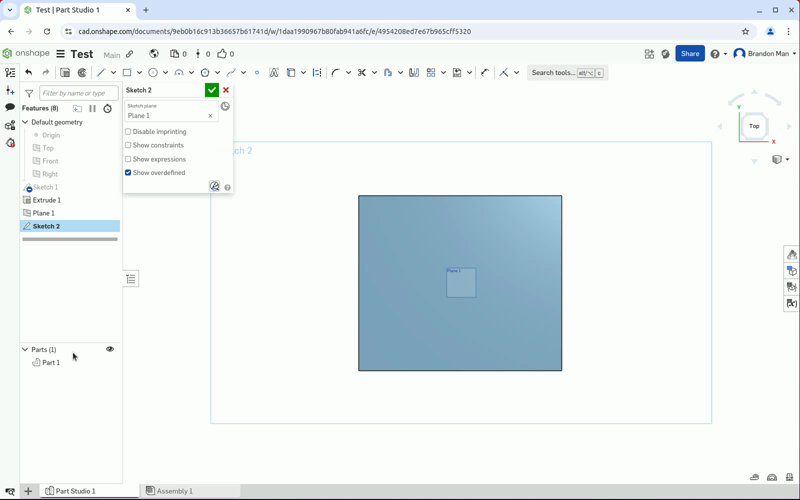
key(y)
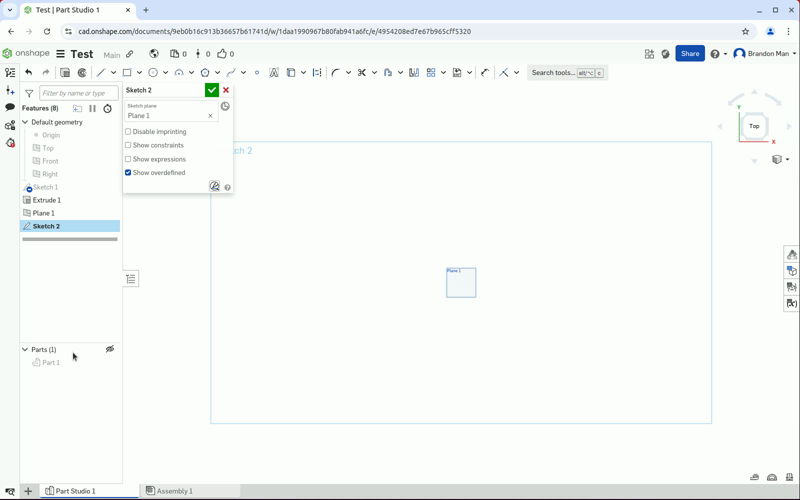
key(l)
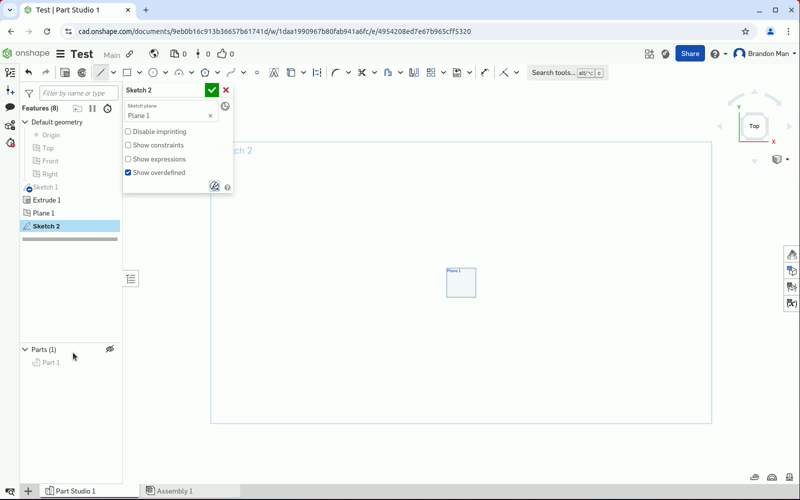
key_down(shift)
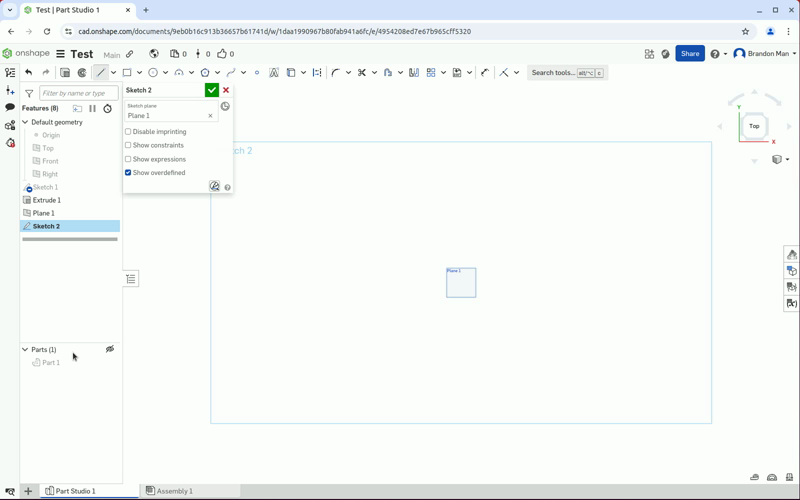
mouse_move(369, 360)
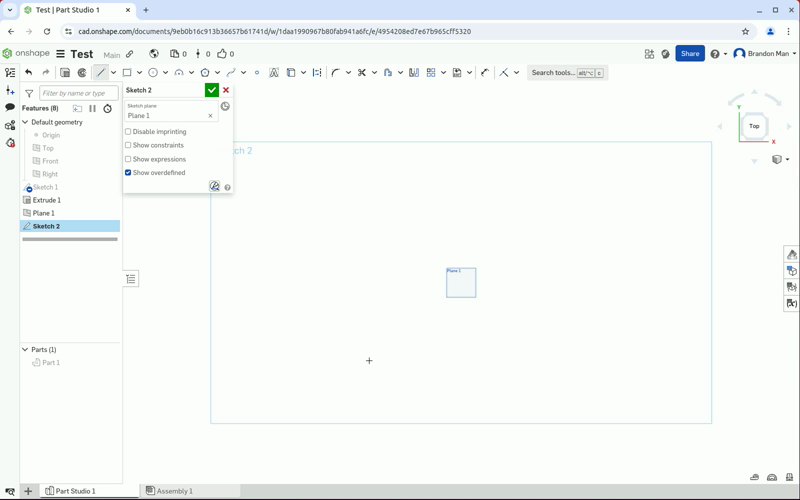
click(369, 360)
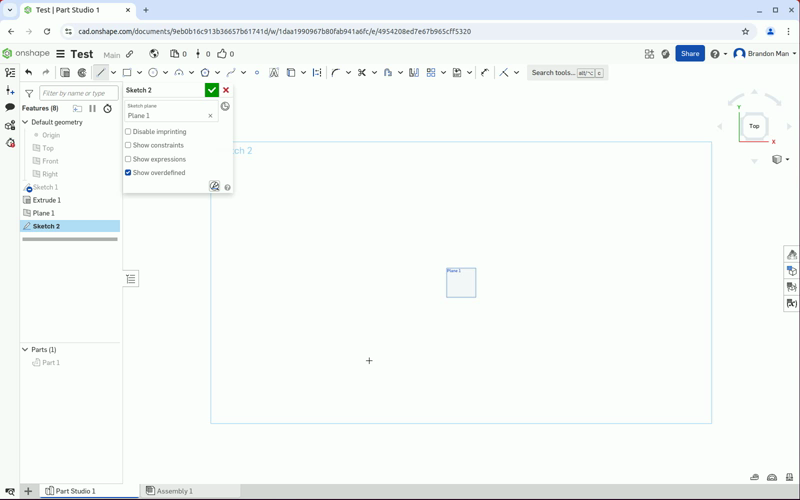
key_up(shift)
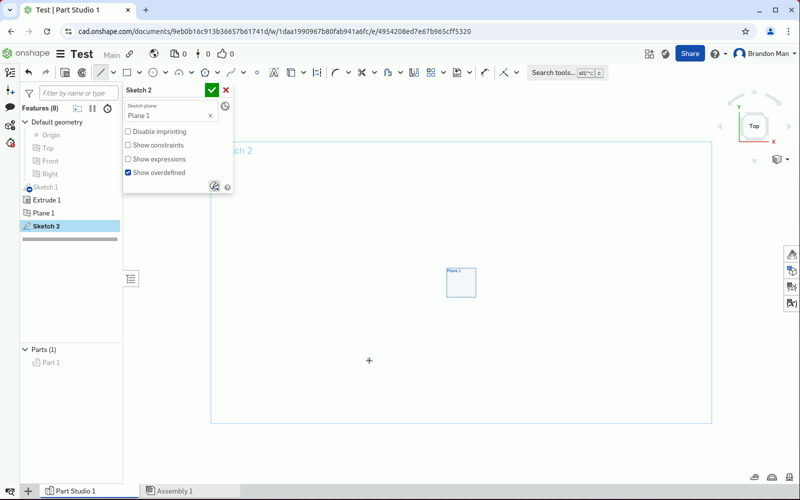
key_down(shift)
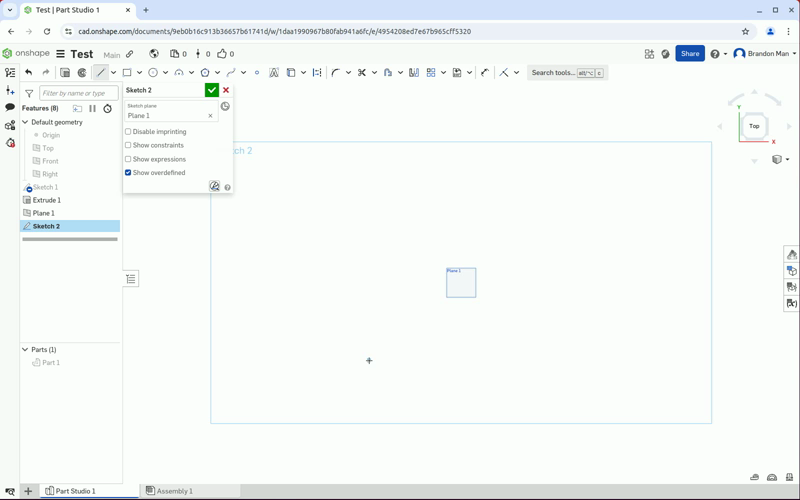
mouse_move(551, 360)
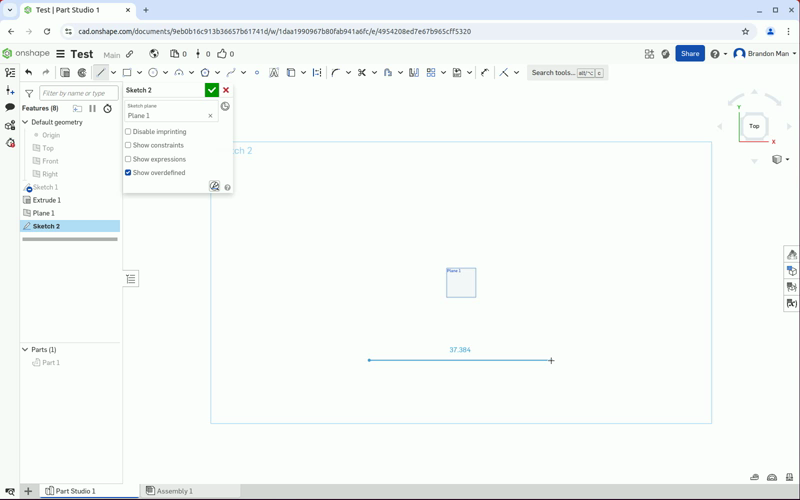
click(551, 360)
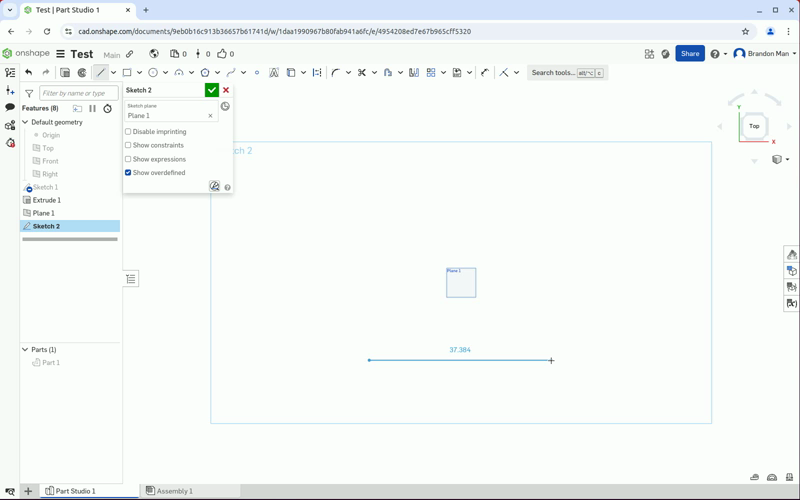
key_up(shift)
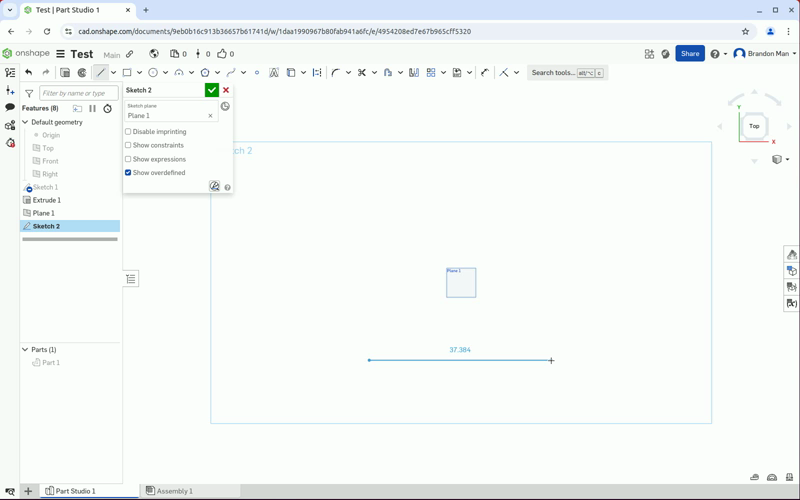
key_down(shift)
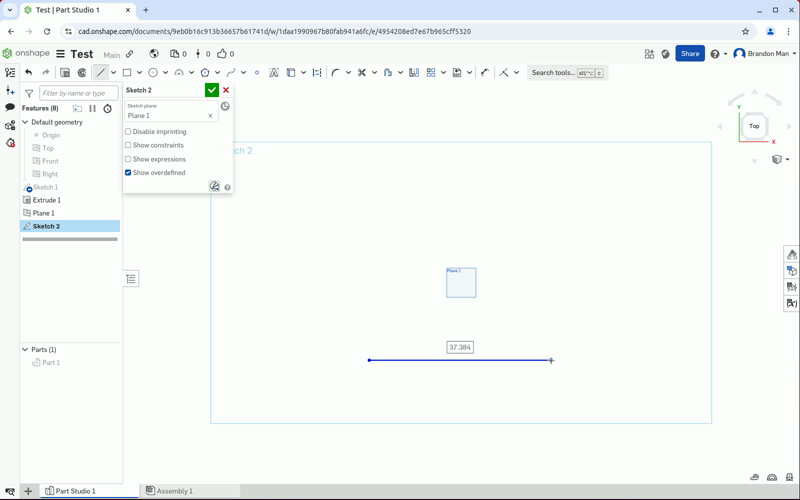
mouse_move(551, 205)
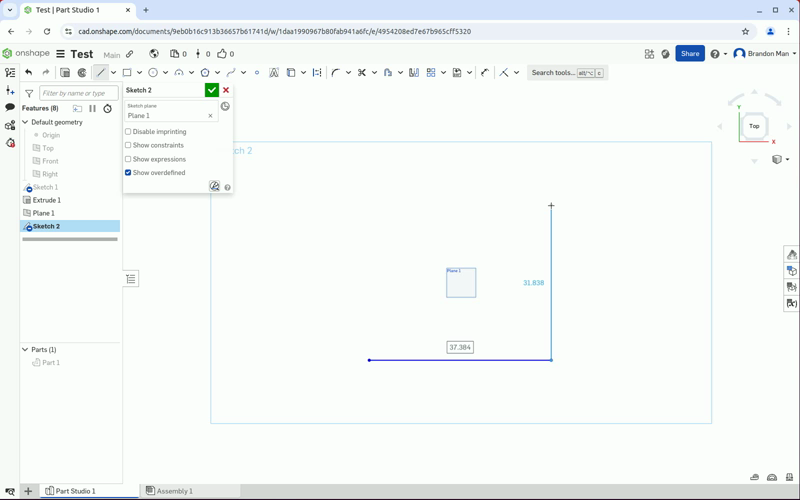
click(551, 205)
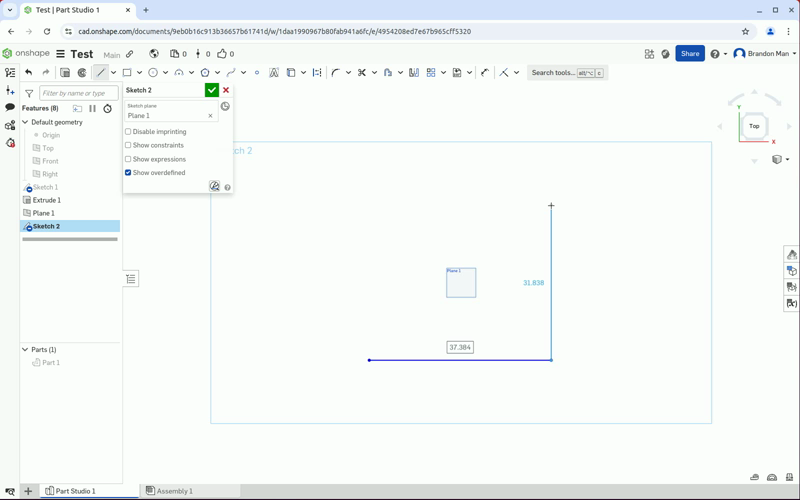
key_up(shift)
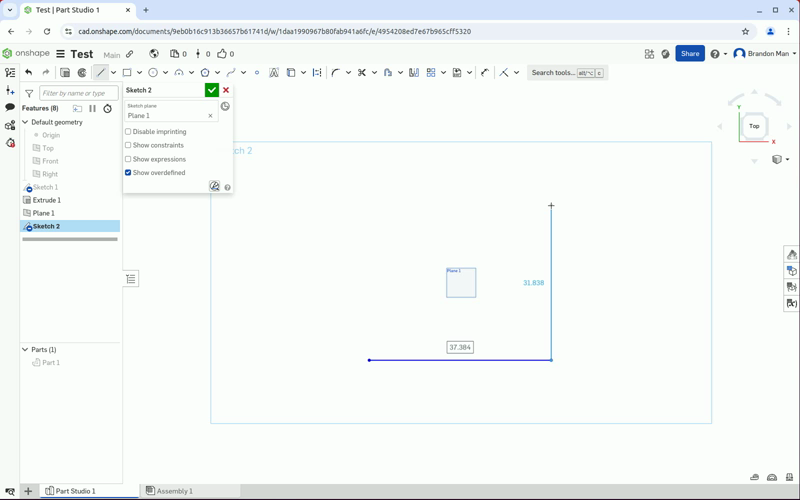
key_down(shift)
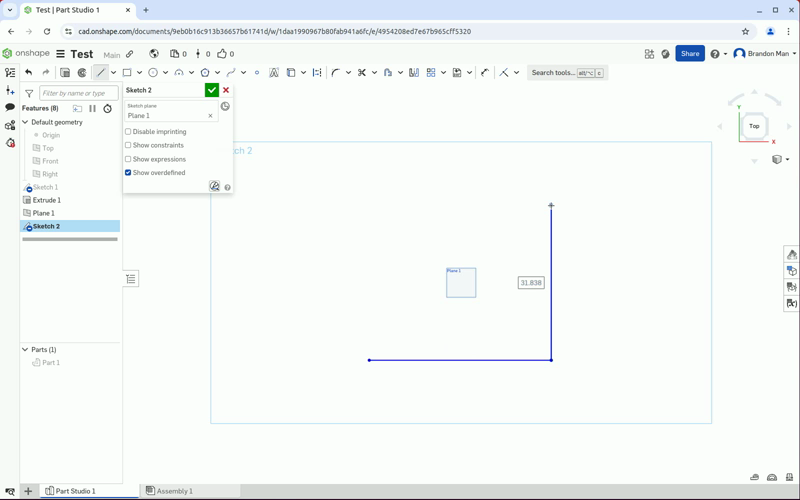
mouse_move(369, 205)
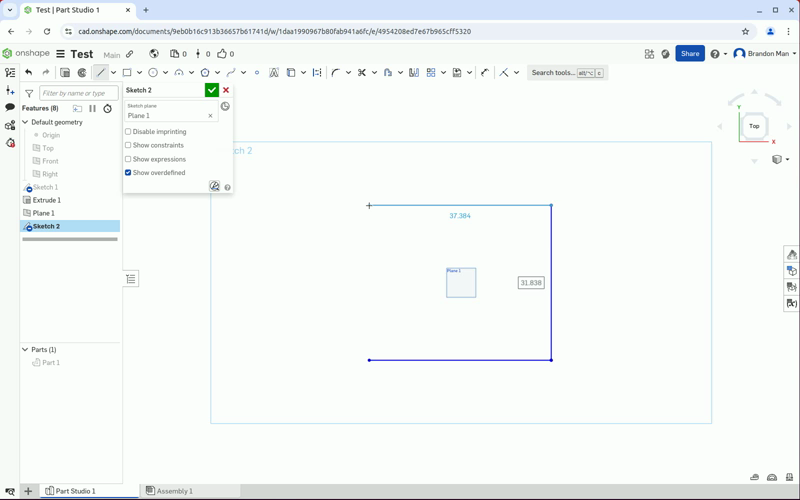
click(369, 205)
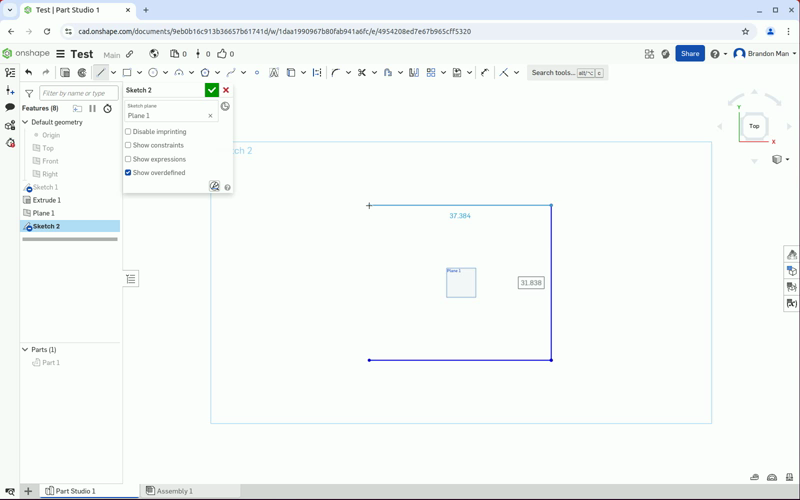
key_up(shift)
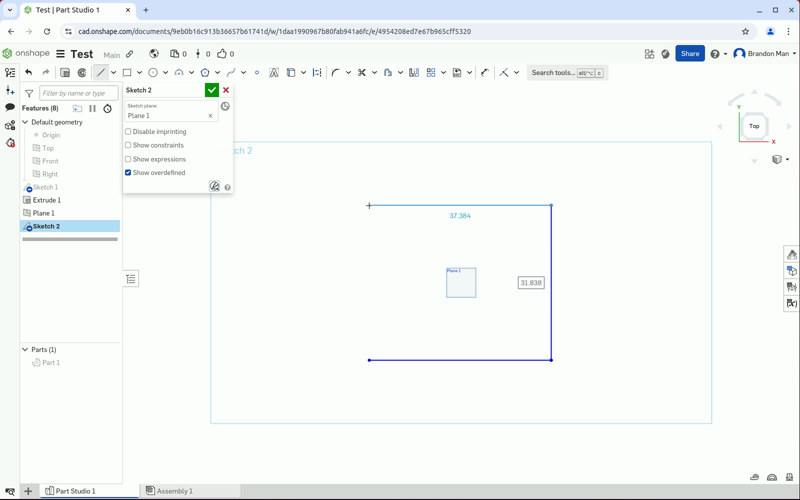
key_down(shift)
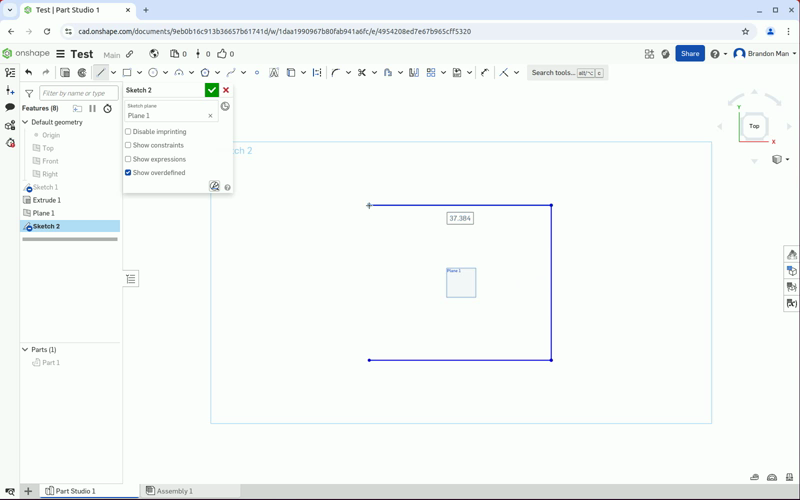
mouse_move(369, 360)
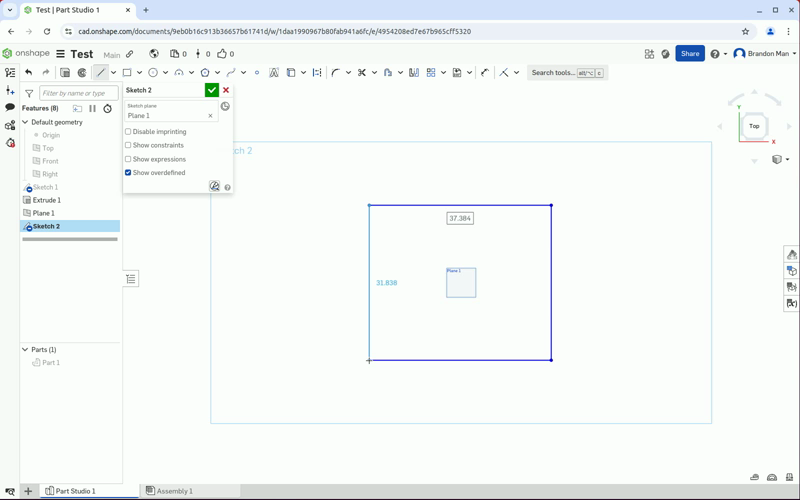
key_up(shift)
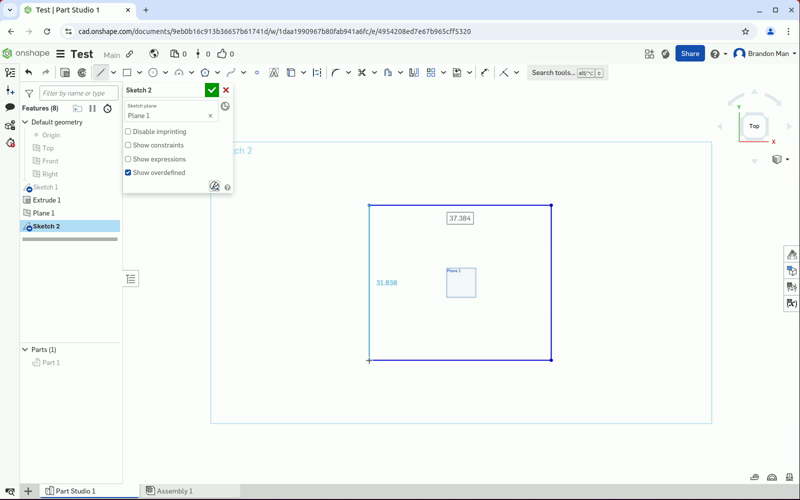
click(369, 360)
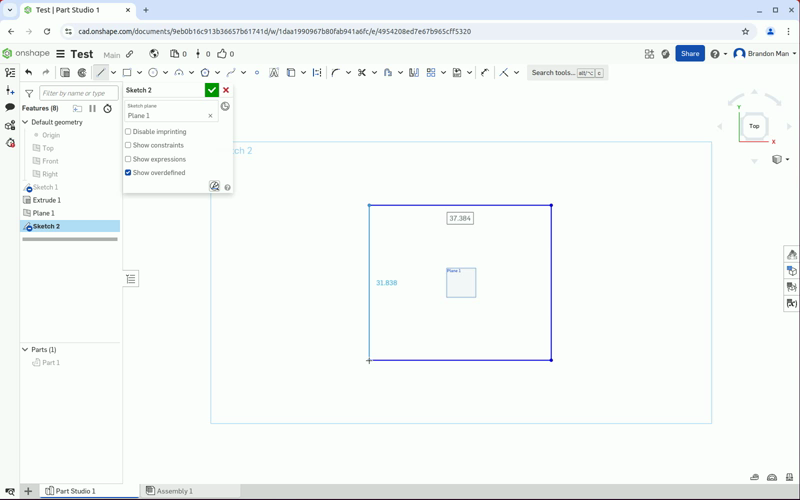
key(esc)
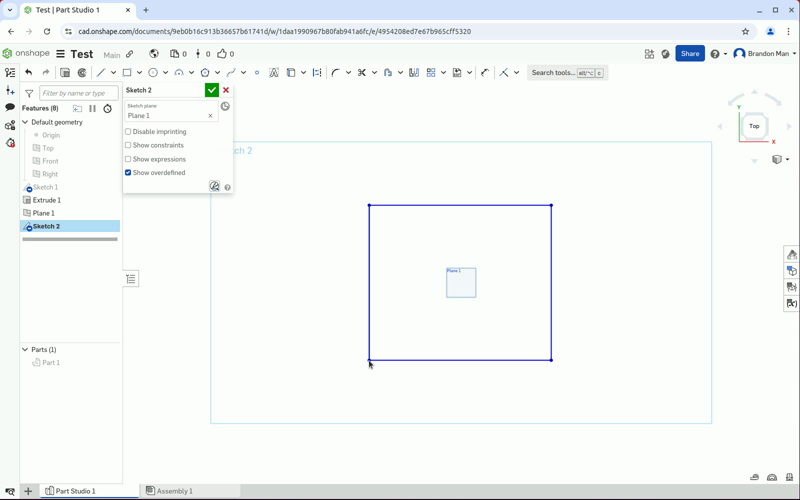
mouse_move(419, 253)
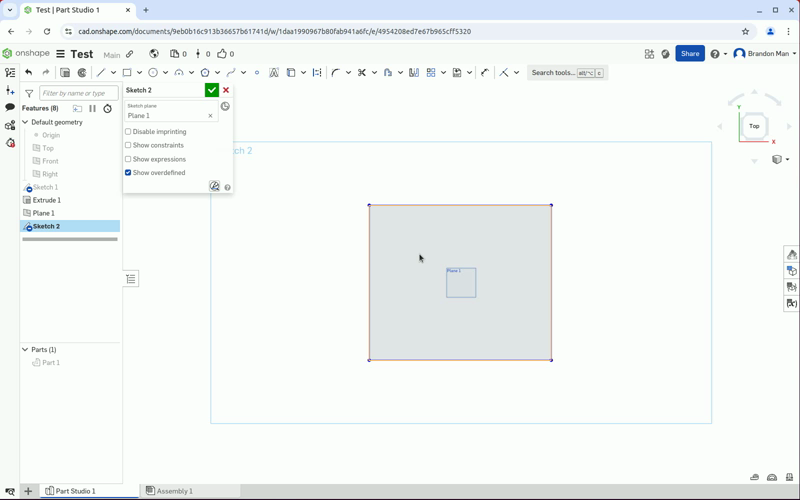
click(419, 253)
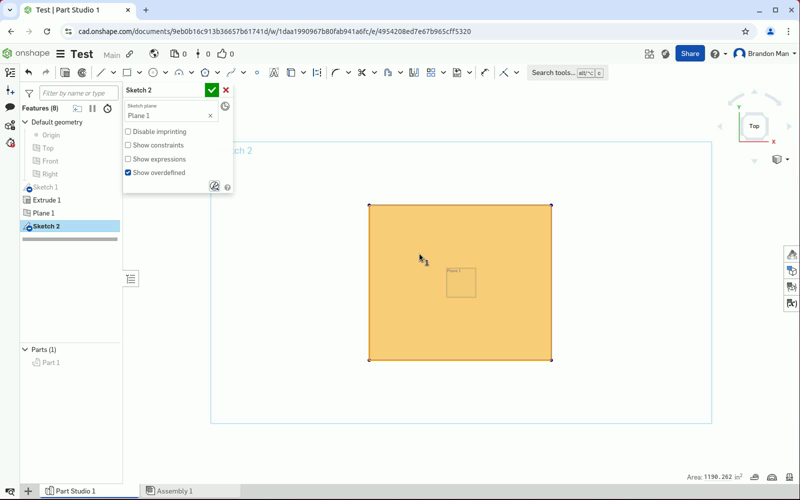
mouse_move(73, 352)
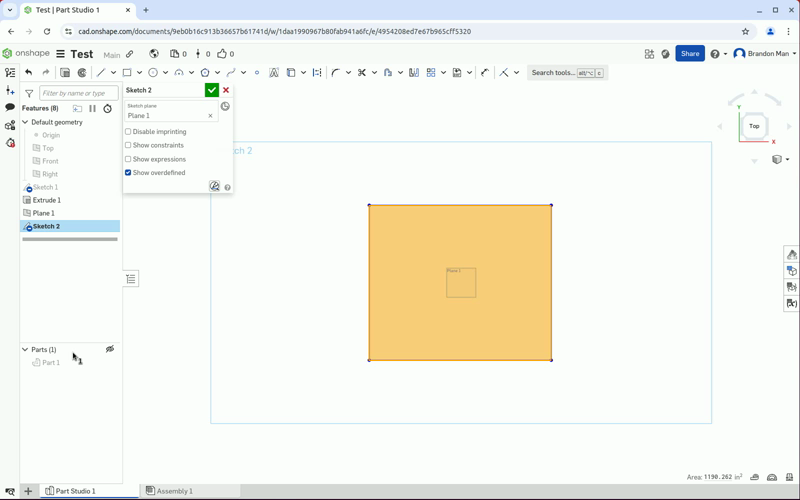
key(shift+y)
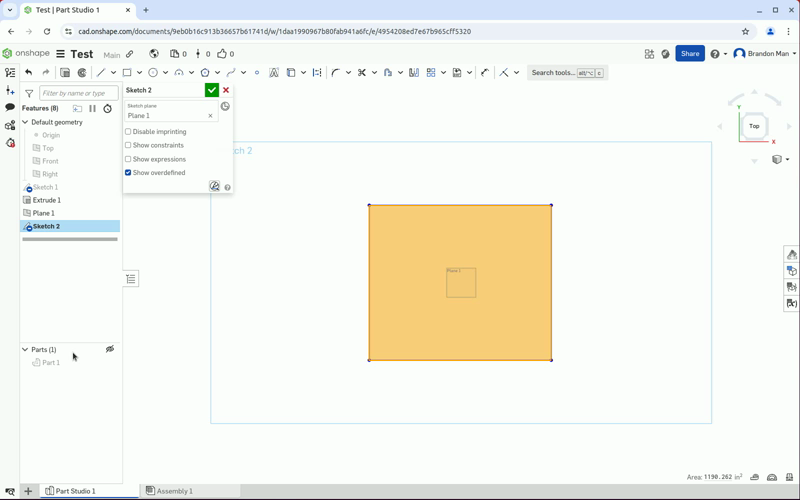
key(shift+e)
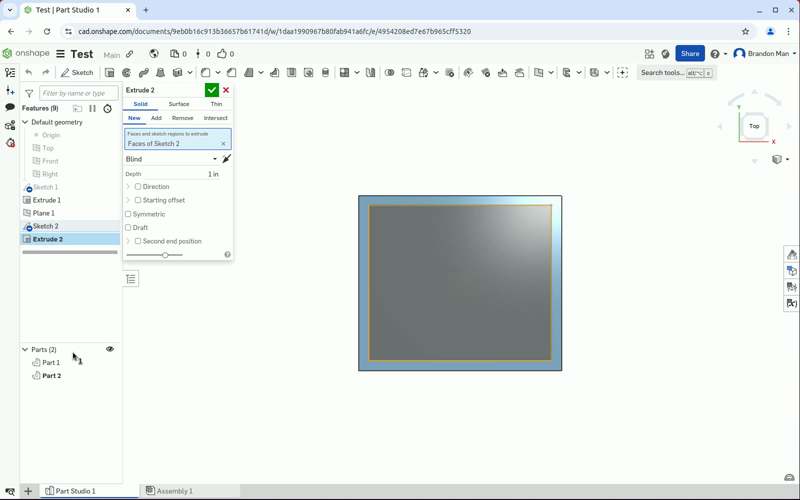
mouse_move(143, 106)
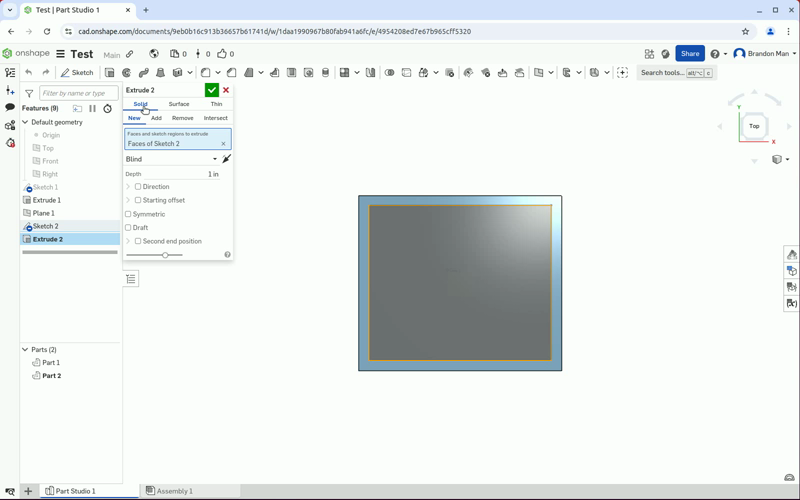
click(143, 106)
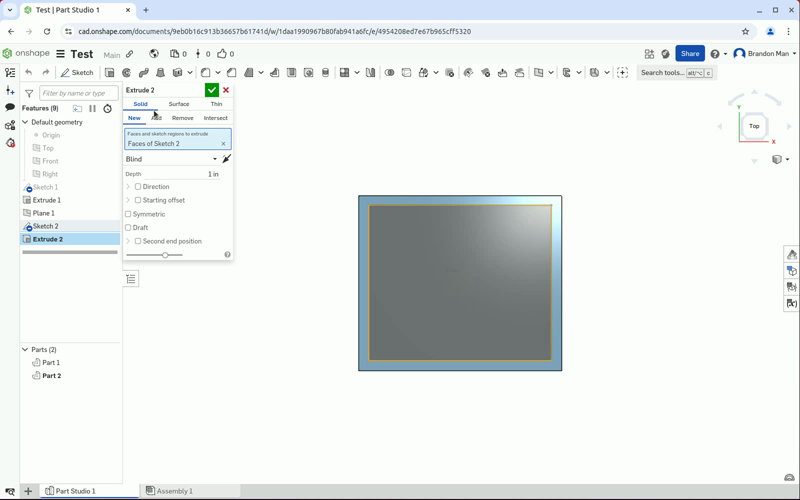
mouse_move(186, 120)
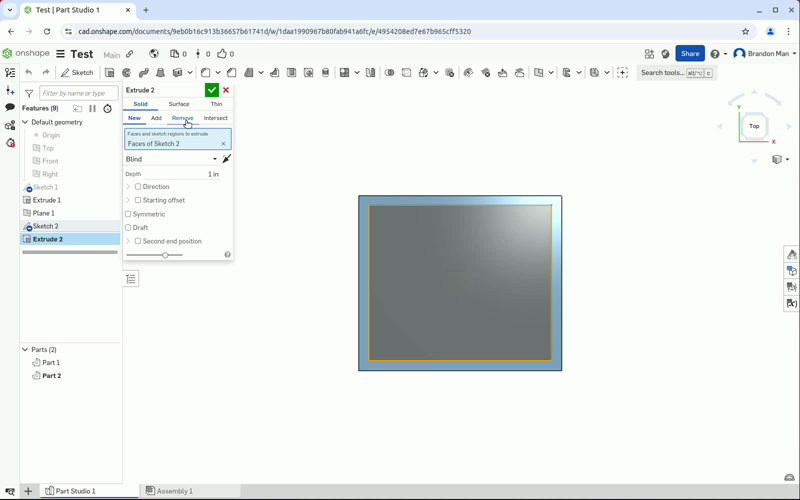
click(186, 120)
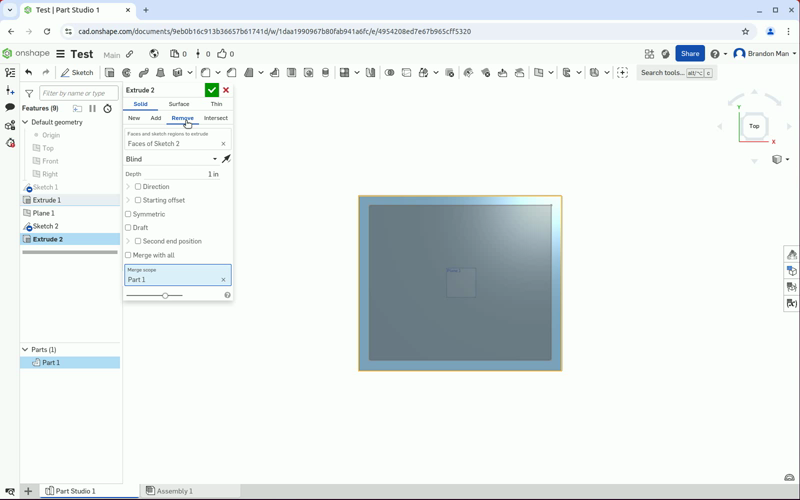
key(tab, 4)
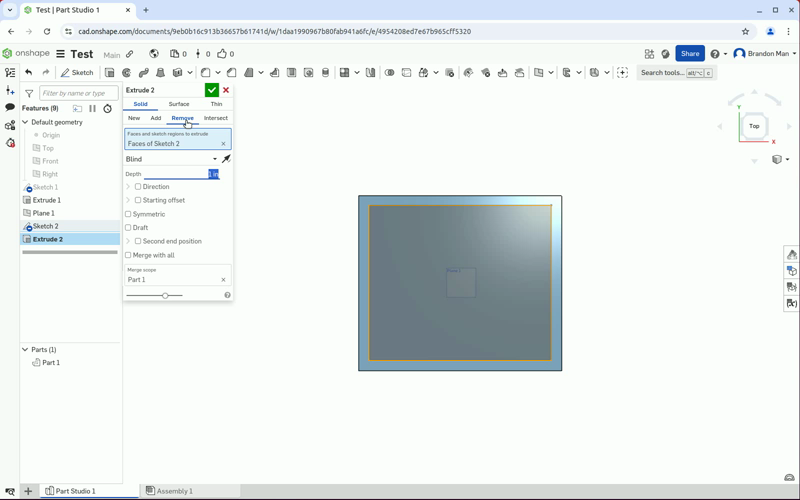
text(2.889)
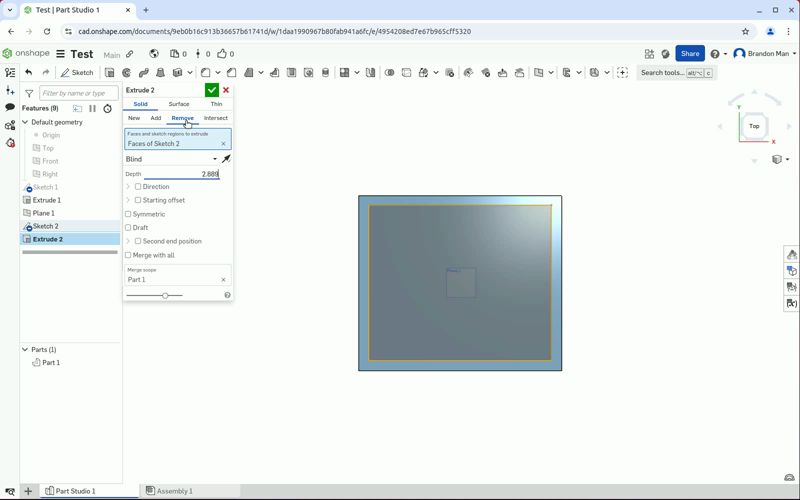
key(tab, 6)
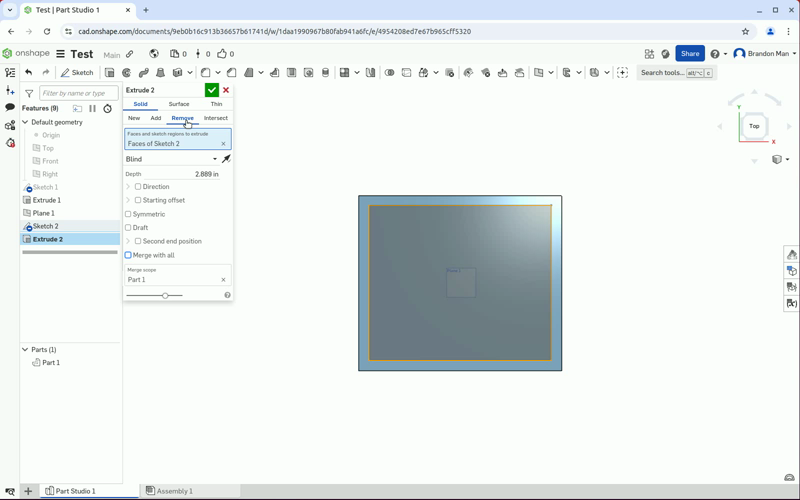
key(space)
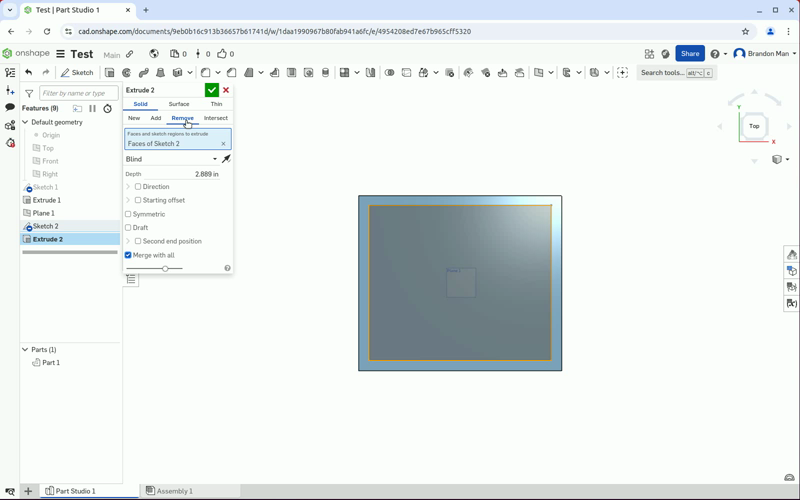
key(enter)
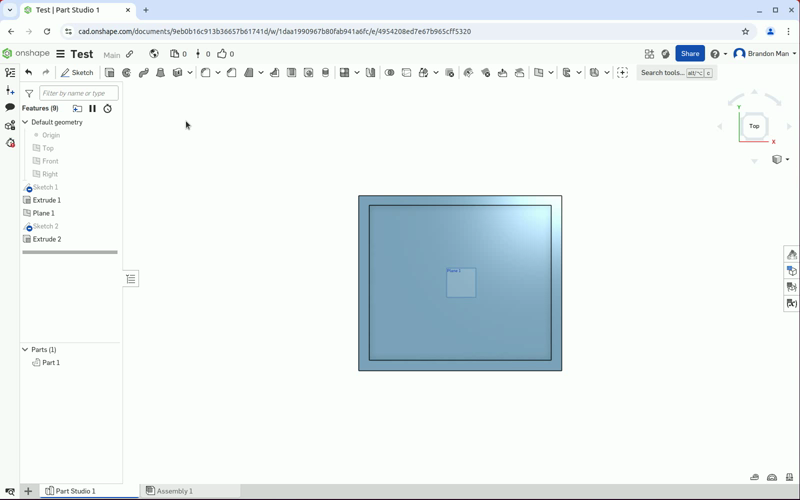
key(shift+h)
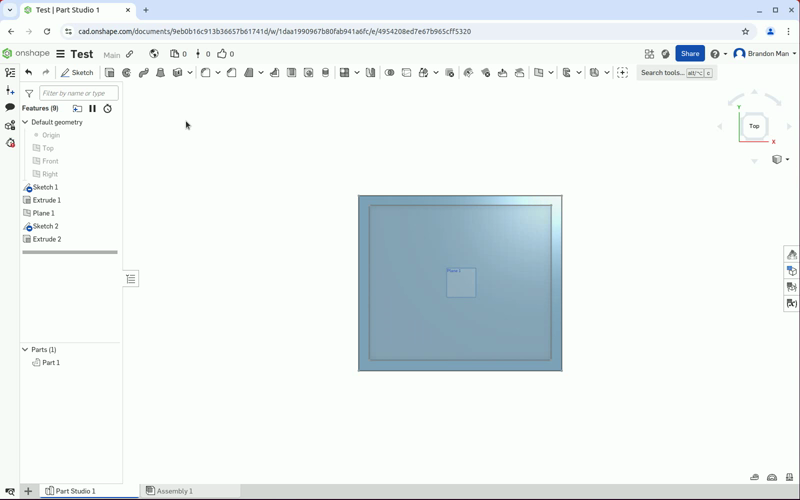
key(shift+h)
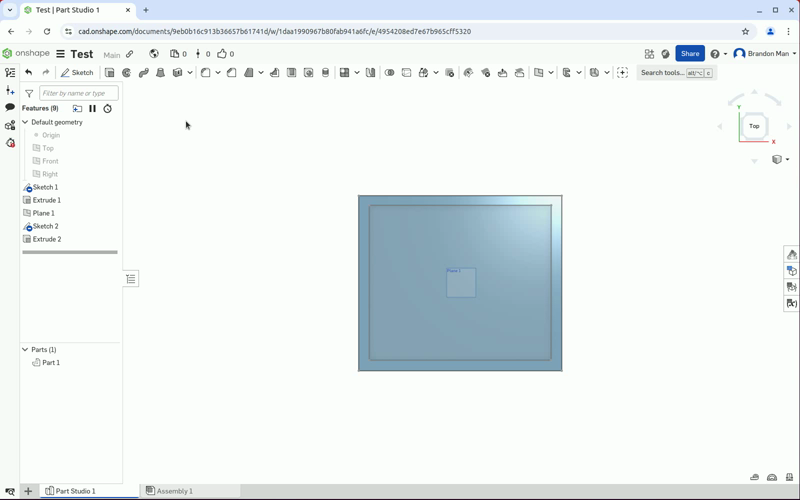
key(shift+7)
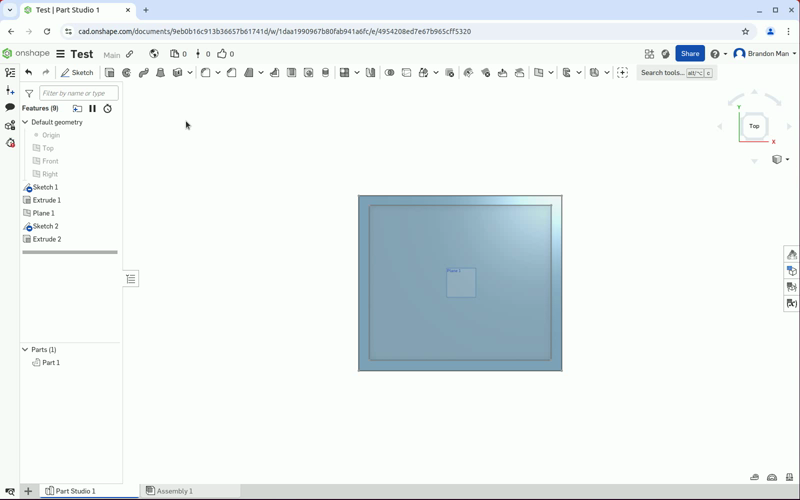
key(up, 3)
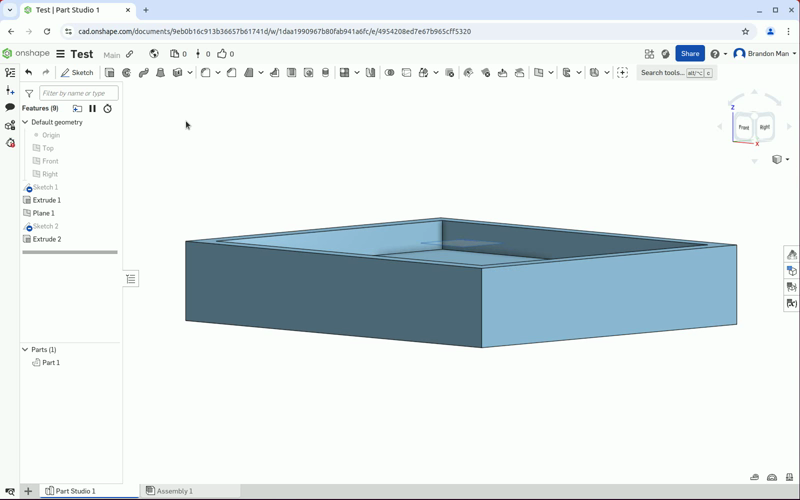
key(left, 3)
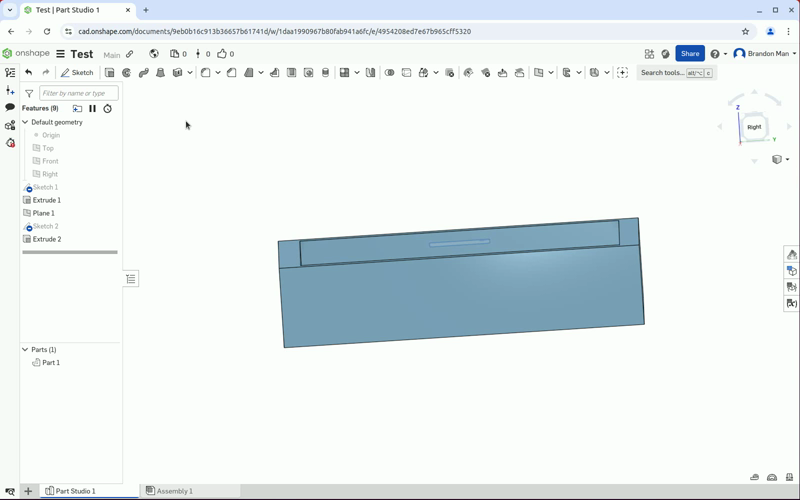
key(right, 3)
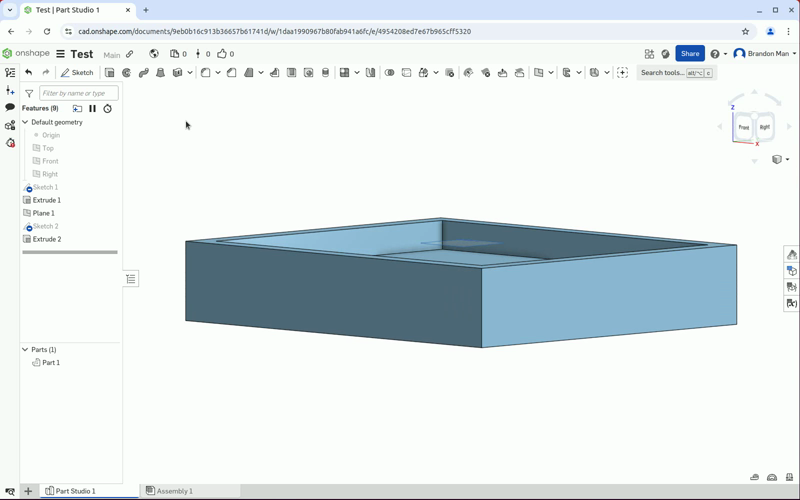
key(down, 3)
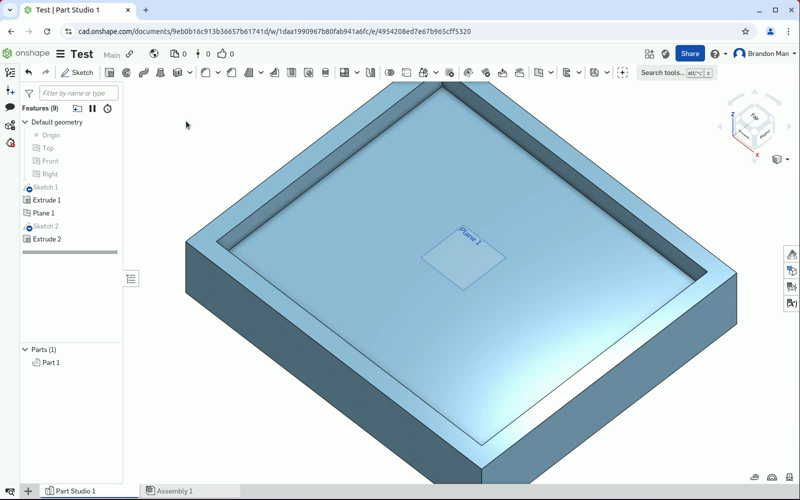
mouse_move(73, 189)
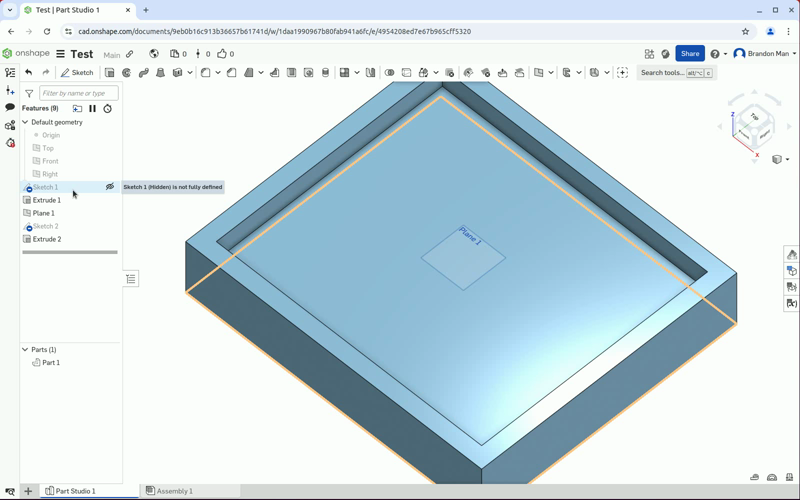
click(73, 189)